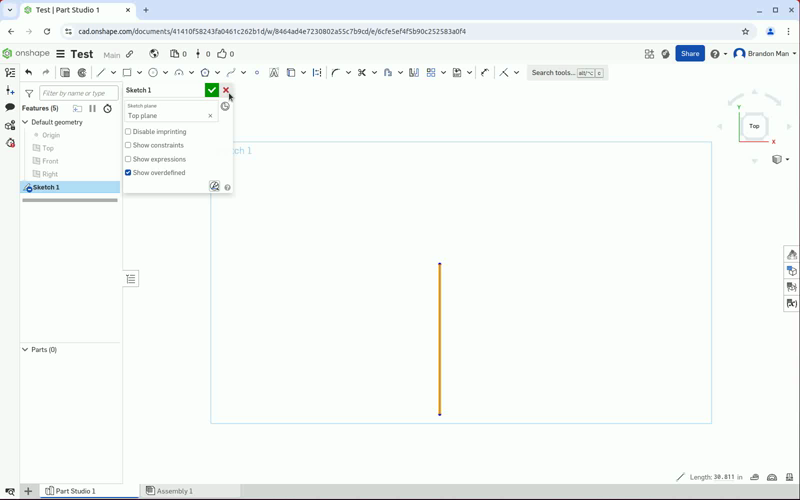
key(shift+h)
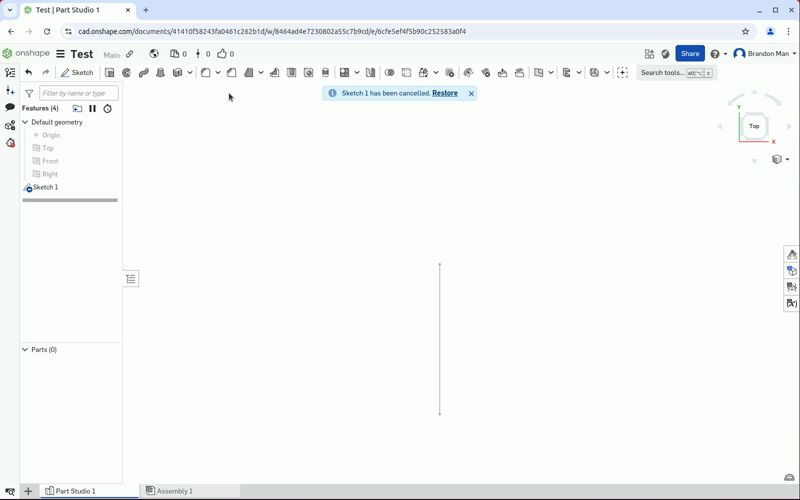
mouse_move(73, 352)
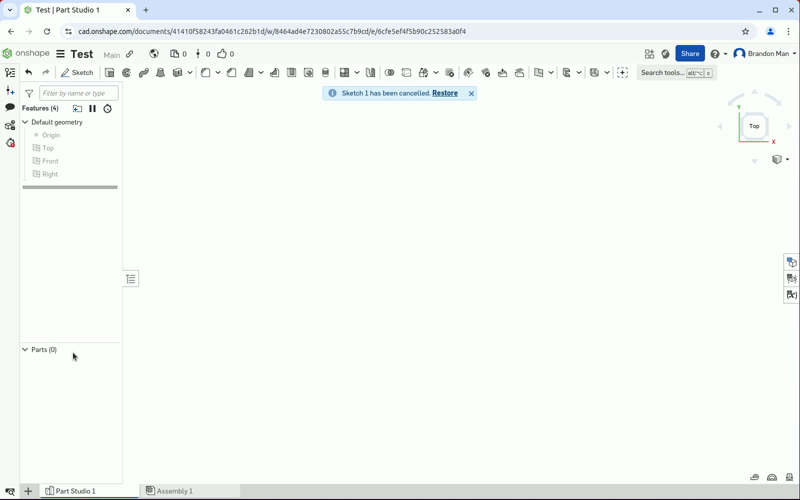
key(y)
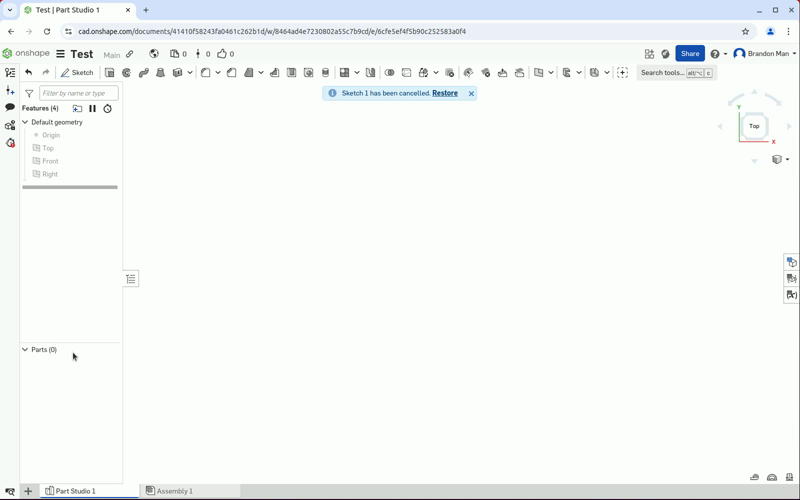
key(shift+p)
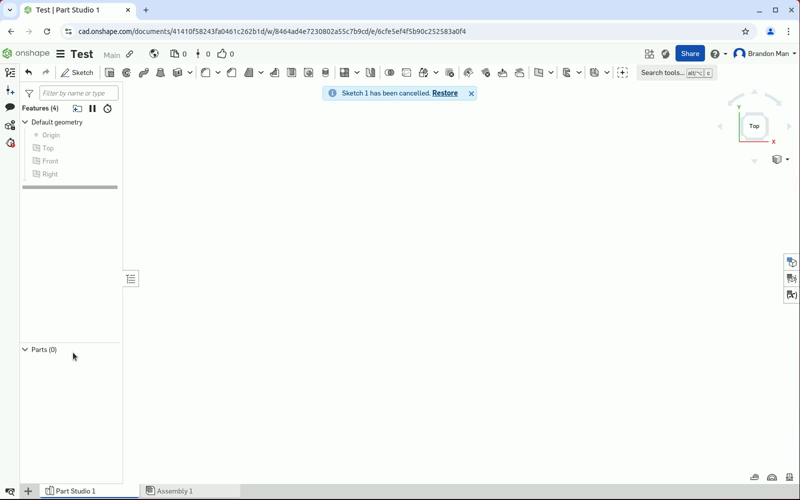
key(space)
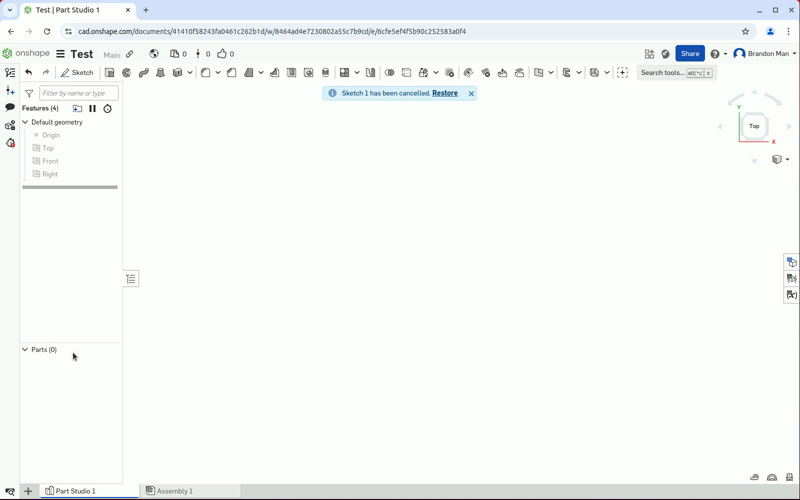
key_down(shift)
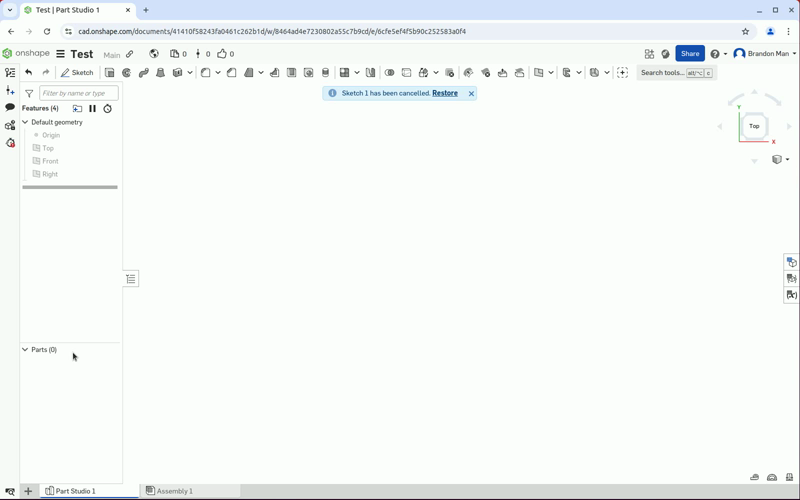
key(up)
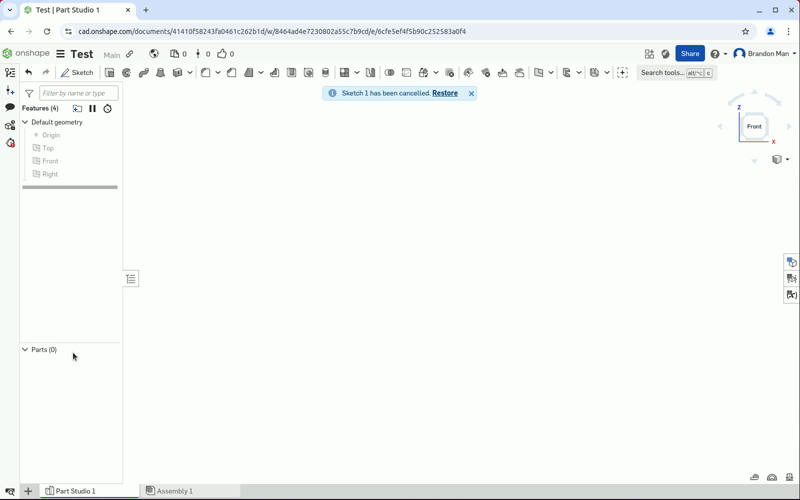
key_up(shift)
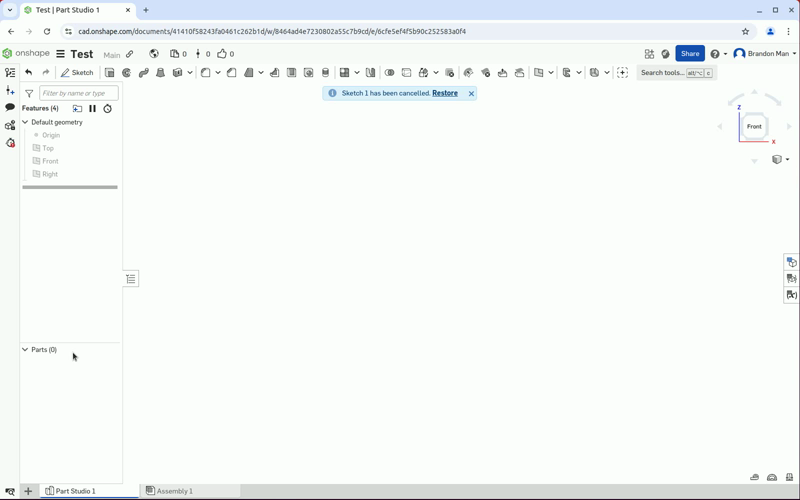
mouse_move(73, 352)
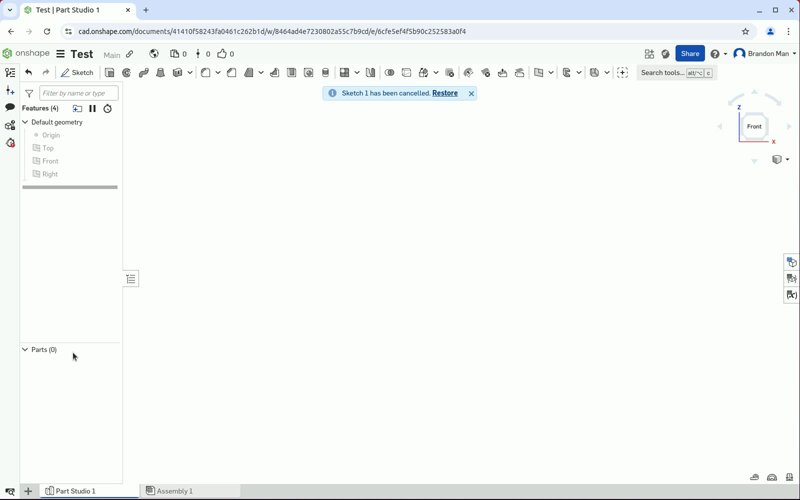
key(shift+y)
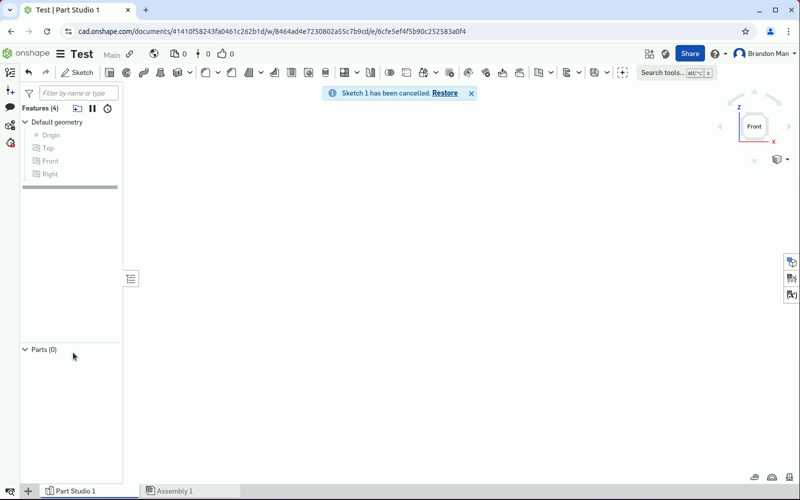
key(shift+s)
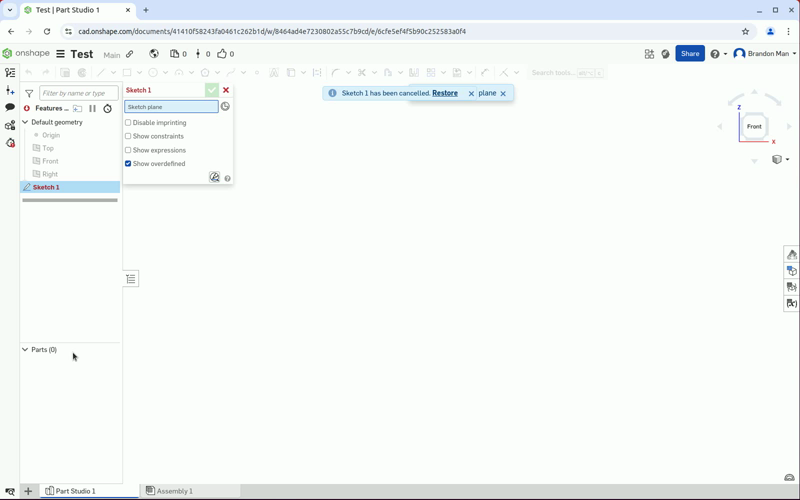
mouse_move(73, 163)
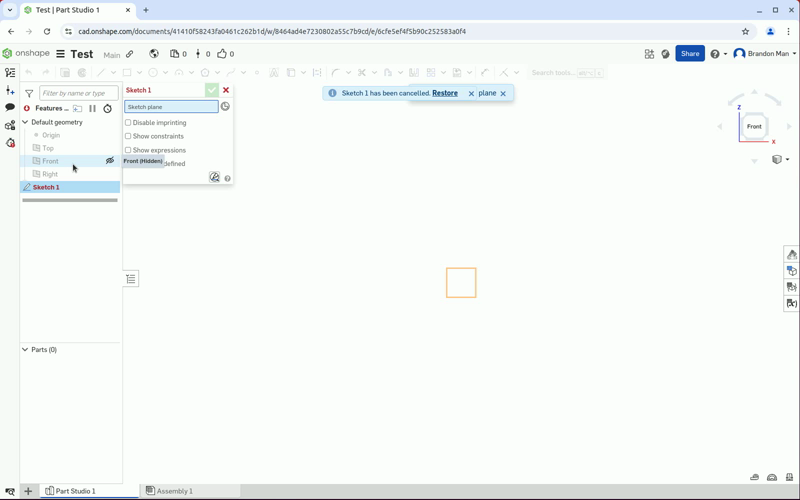
click(73, 163)
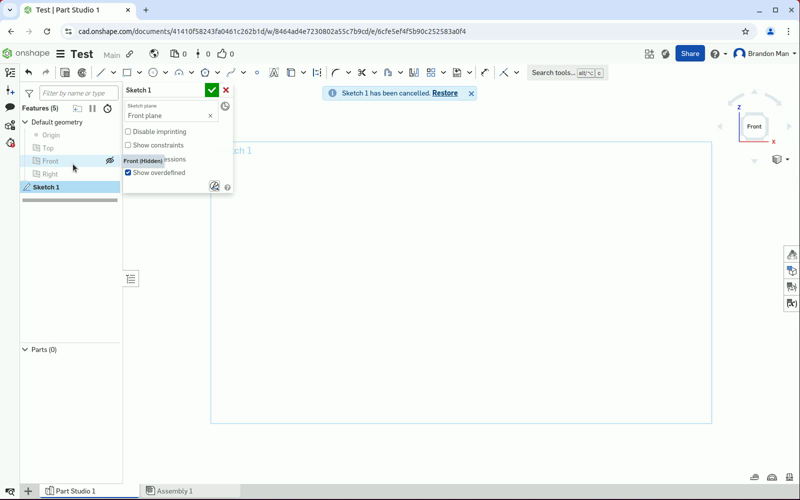
mouse_move(73, 352)
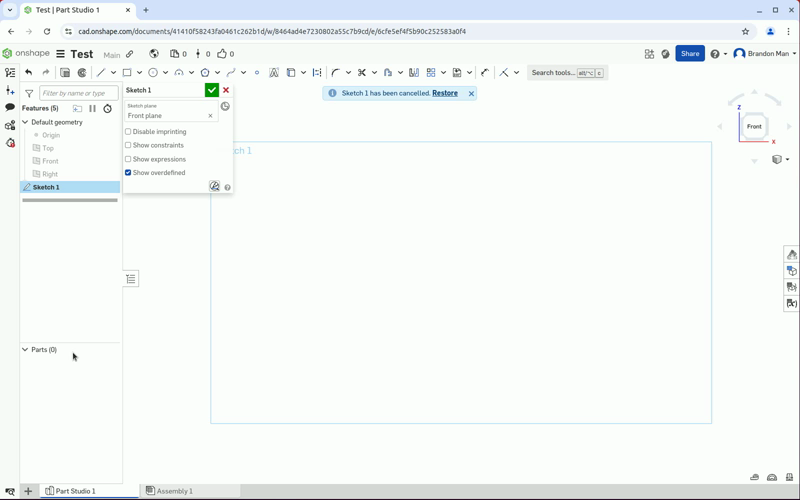
key(y)
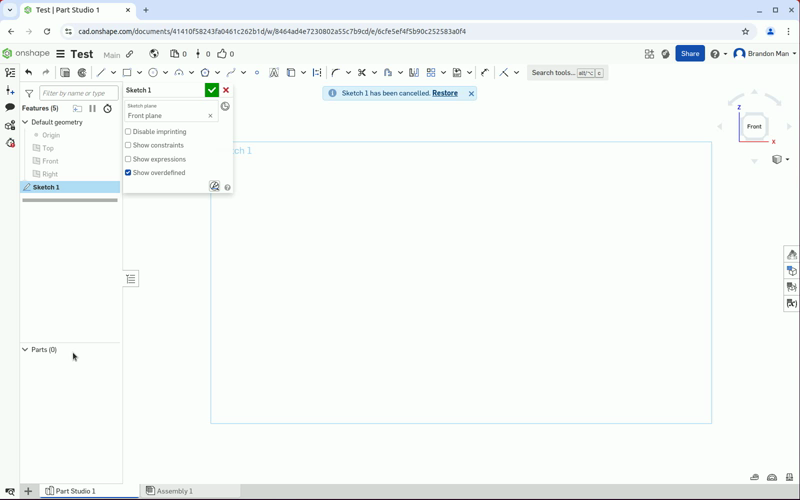
key(l)
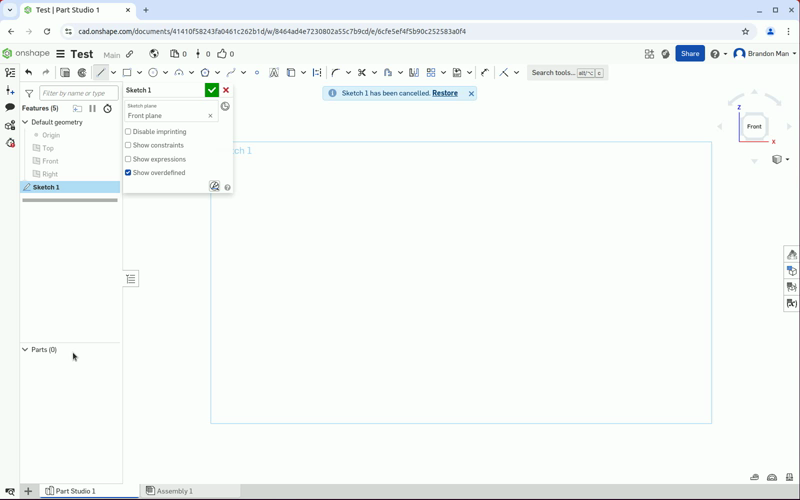
key_down(shift)
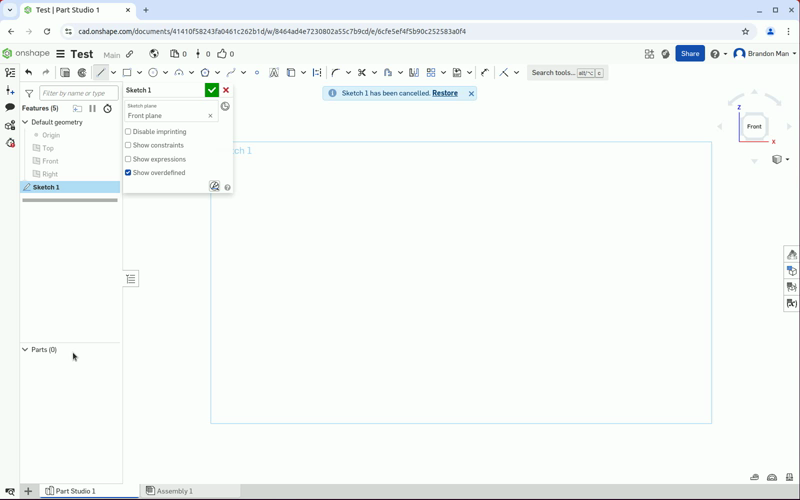
mouse_move(348, 311)
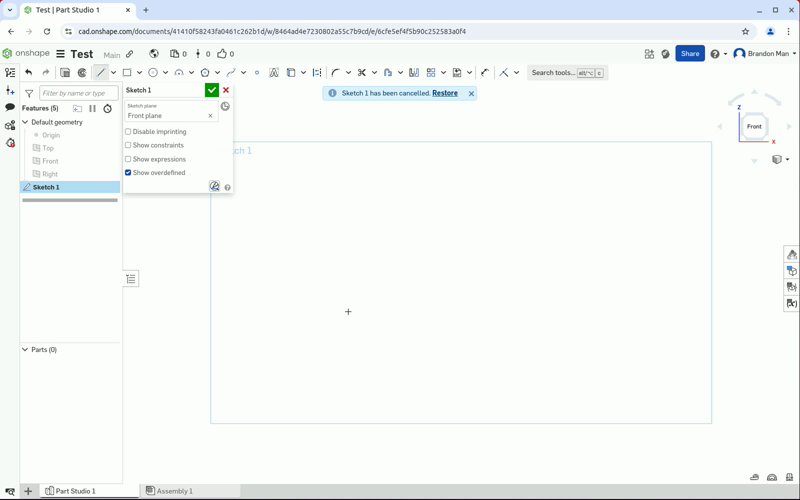
click(348, 311)
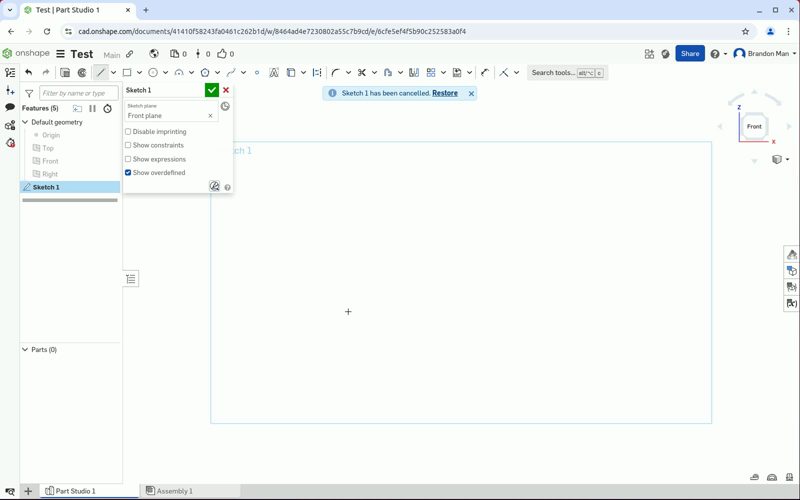
key_up(shift)
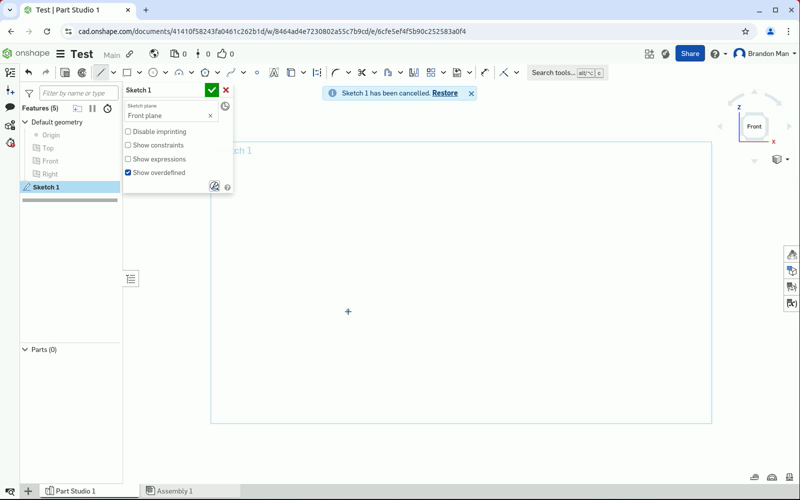
key_down(shift)
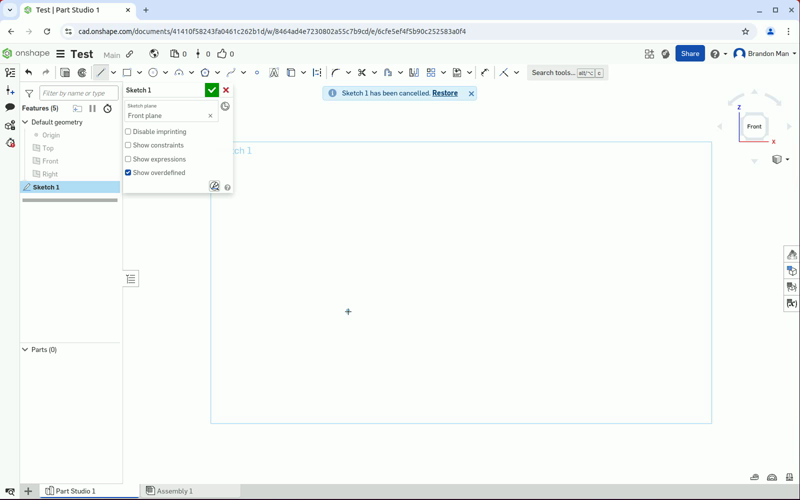
mouse_move(378, 311)
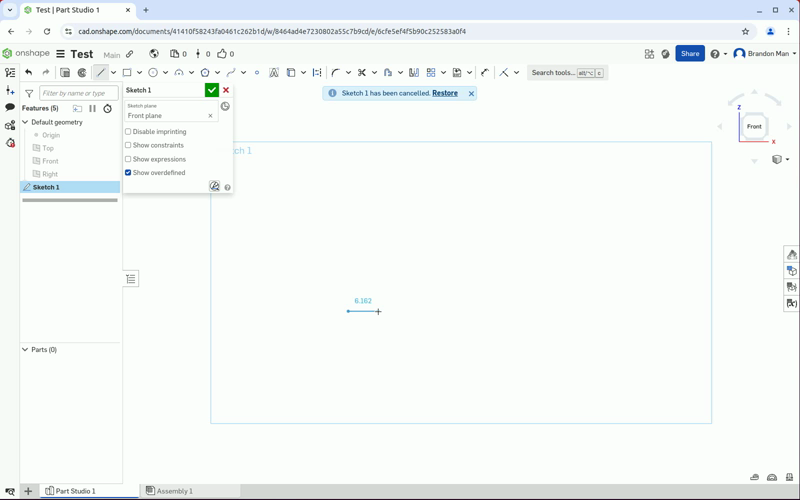
mouse_move(379, 311)
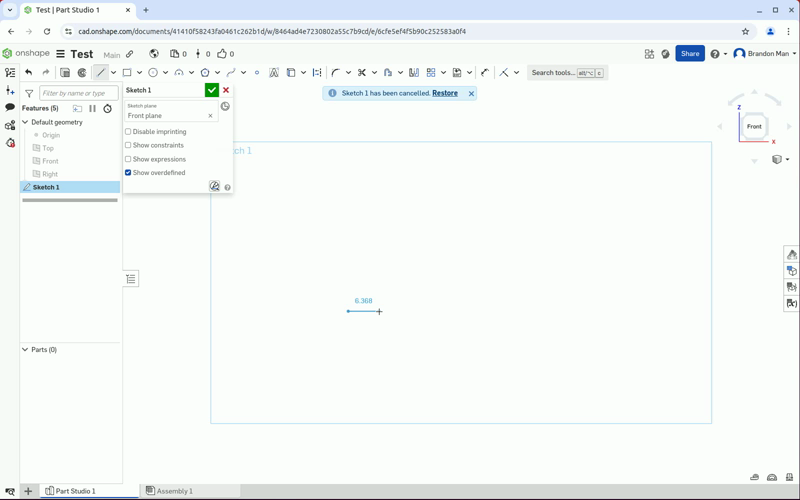
click(379, 311)
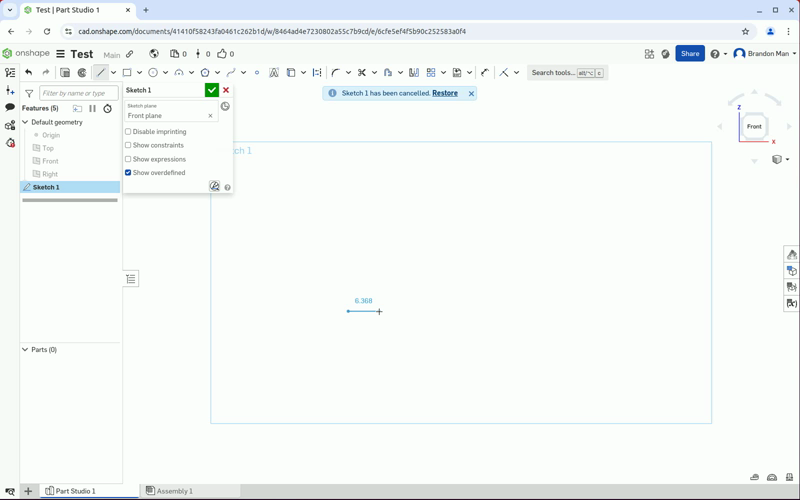
key_up(shift)
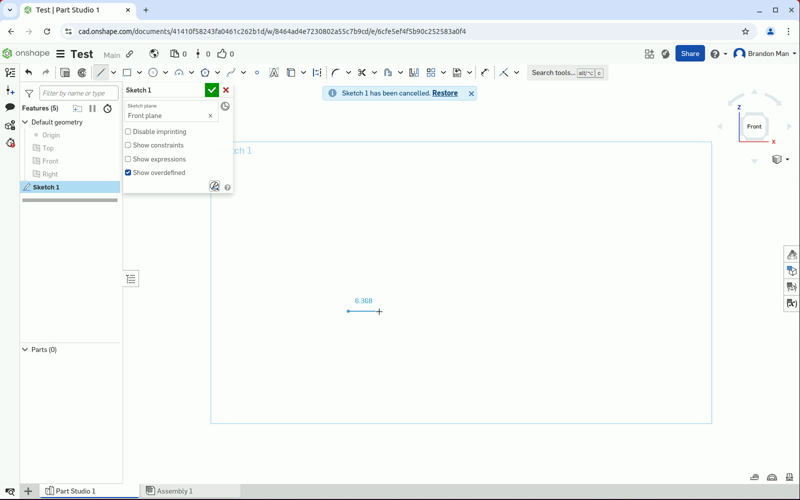
key_down(shift)
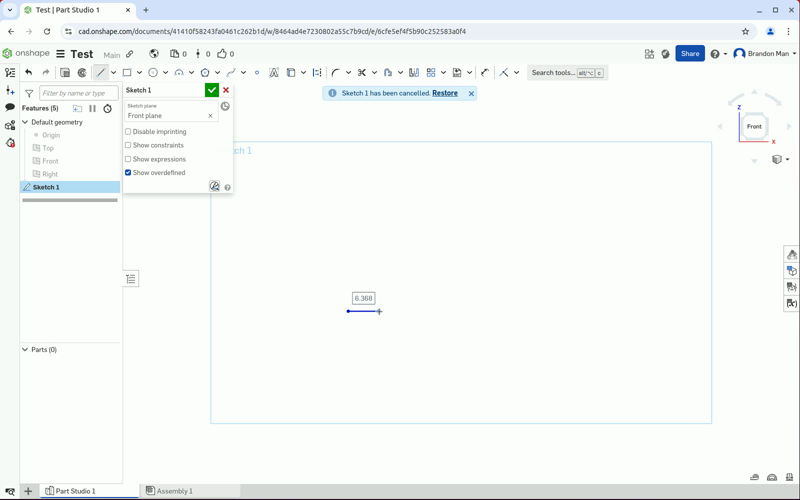
mouse_move(409, 311)
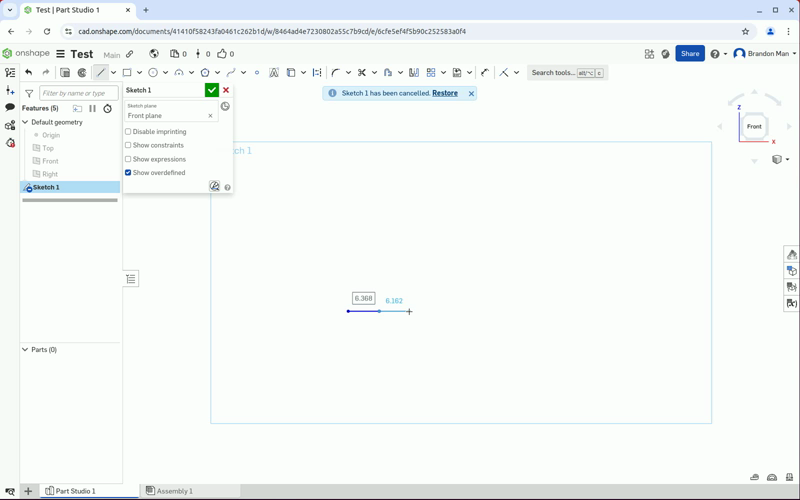
mouse_move(379, 353)
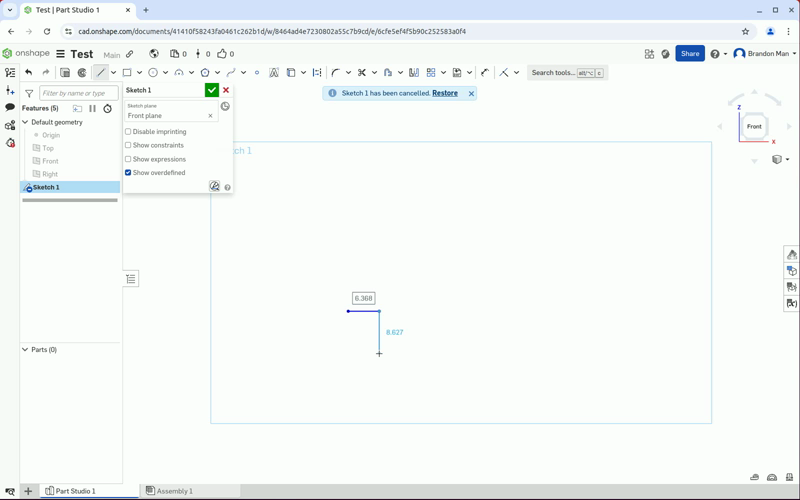
click(379, 353)
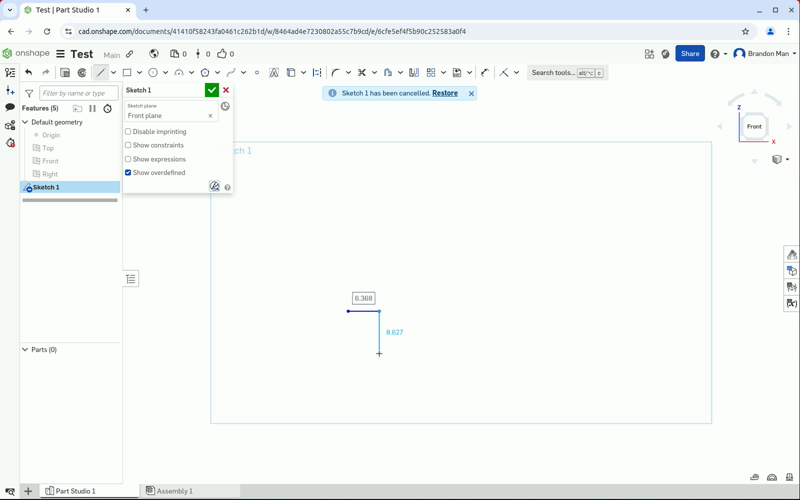
key_up(shift)
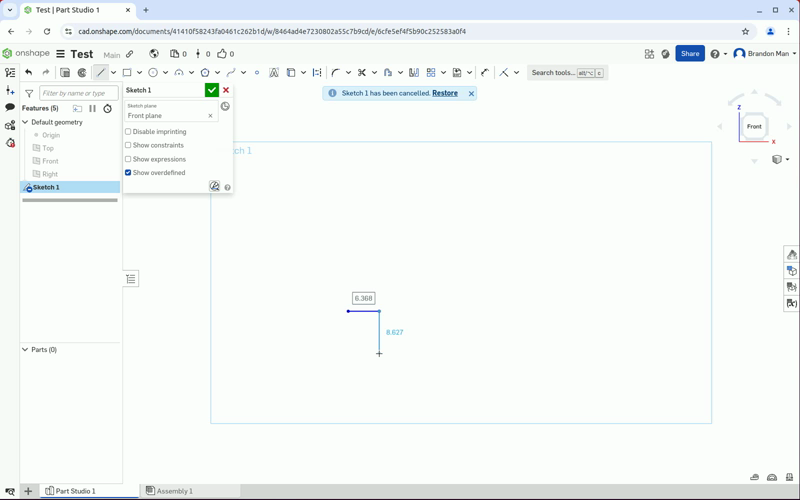
key_down(shift)
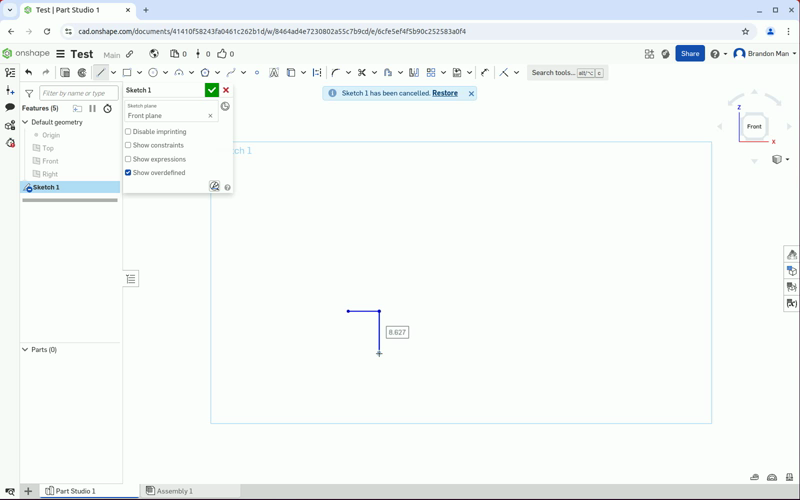
mouse_move(560, 353)
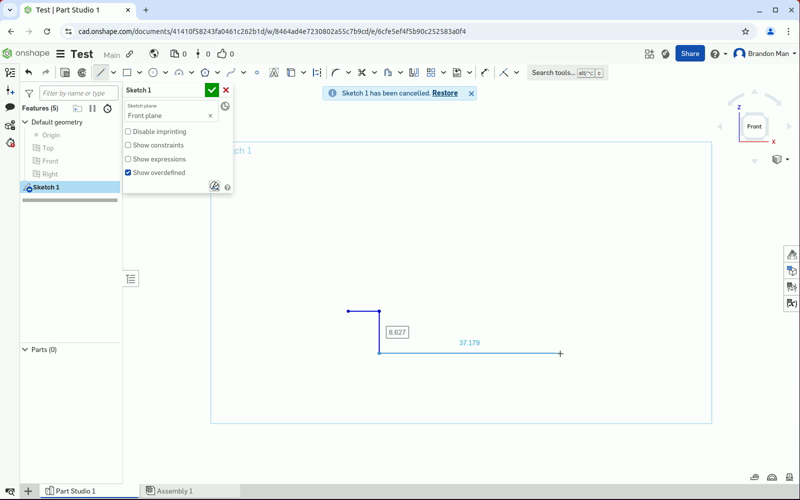
click(560, 353)
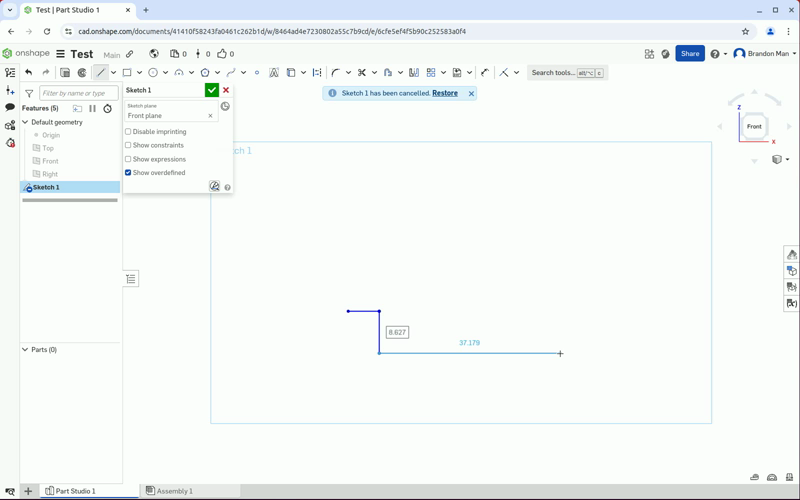
key_up(shift)
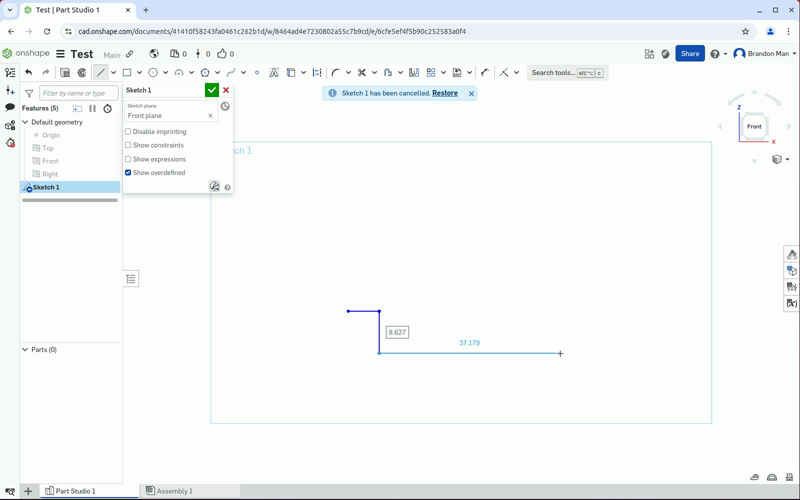
key_down(shift)
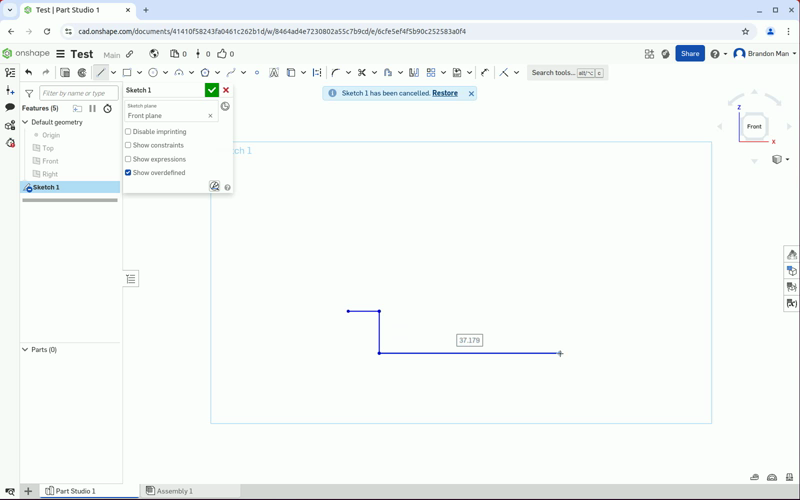
mouse_move(589, 353)
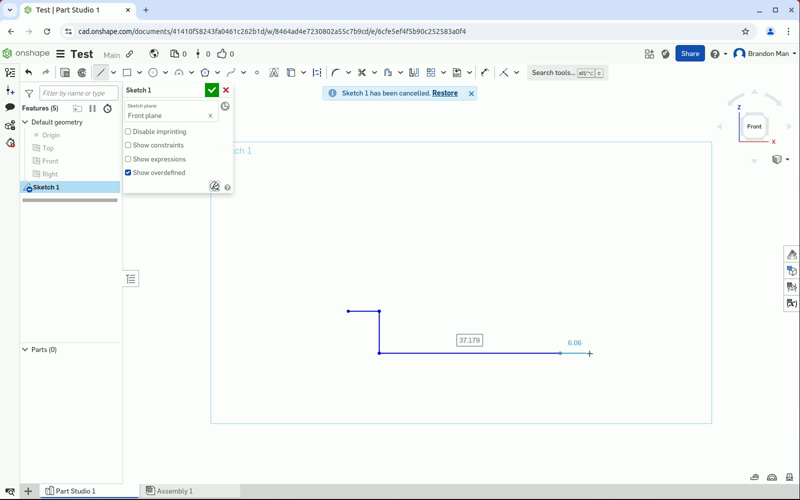
mouse_move(560, 300)
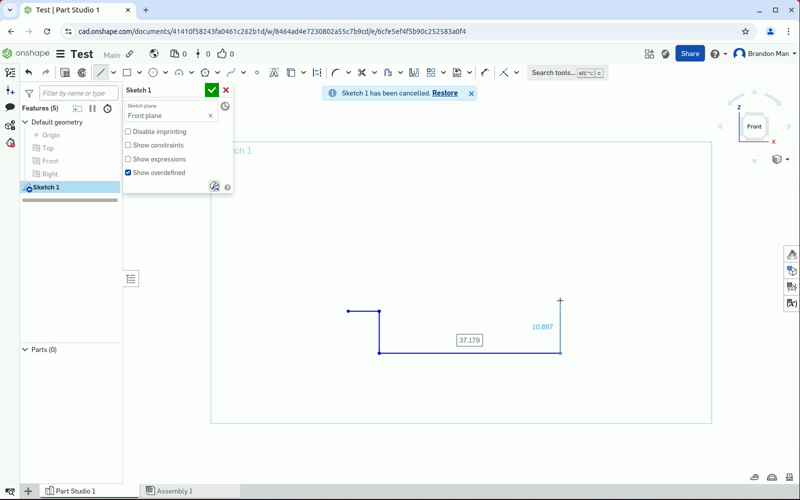
click(560, 300)
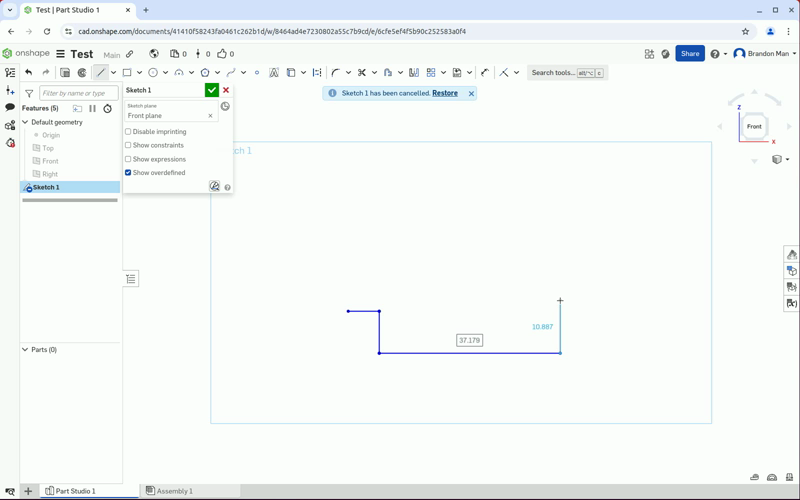
key_up(shift)
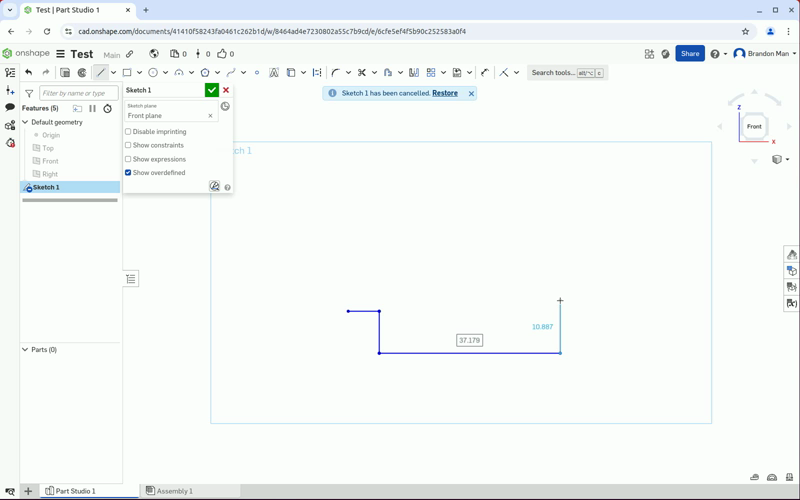
key_down(shift)
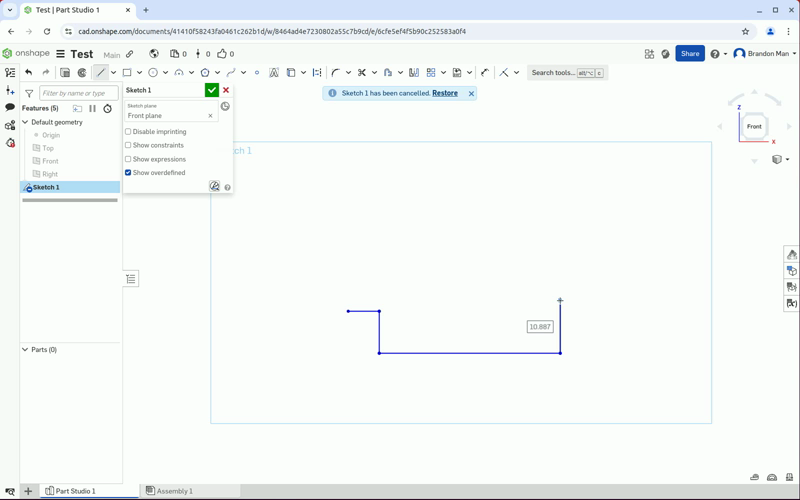
mouse_move(433, 300)
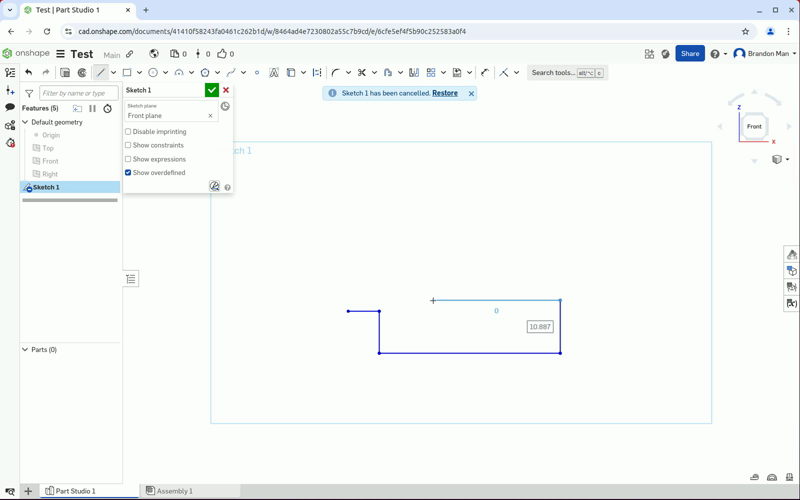
click(433, 300)
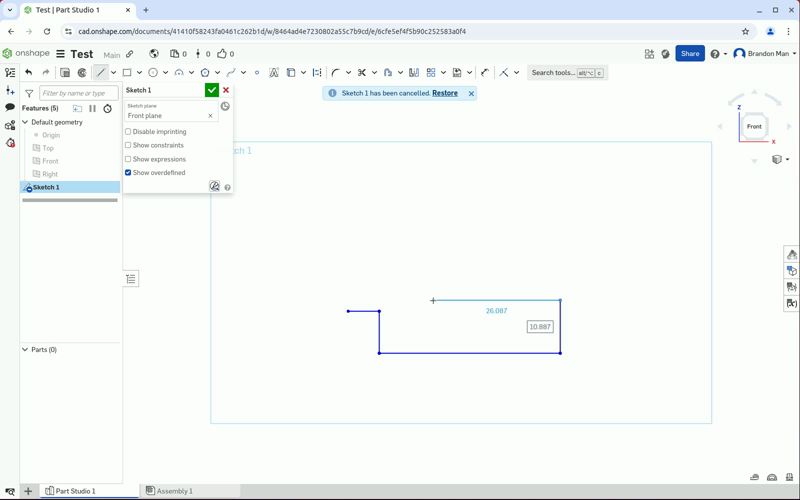
key_up(shift)
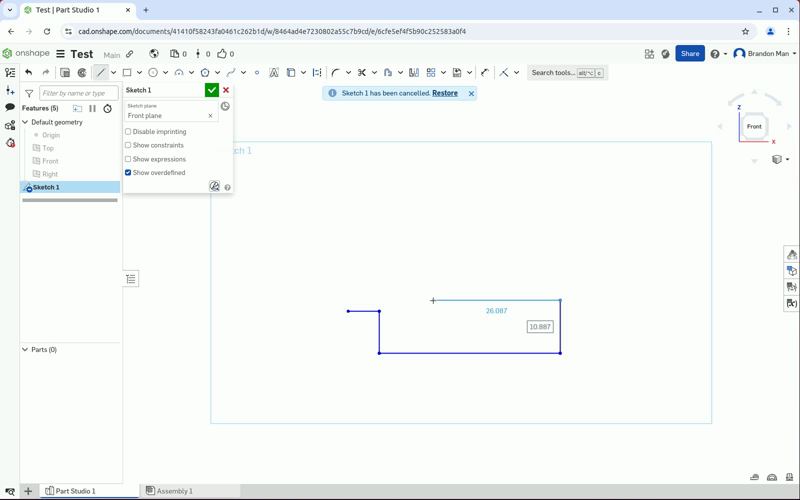
key_down(shift)
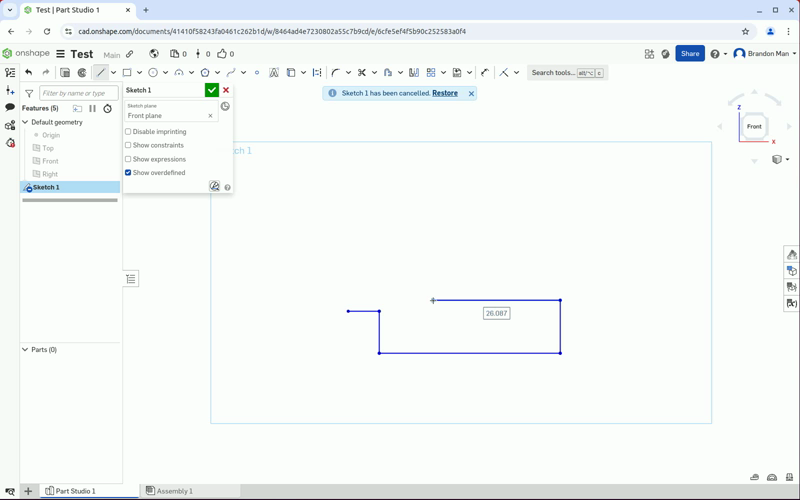
mouse_move(401, 248)
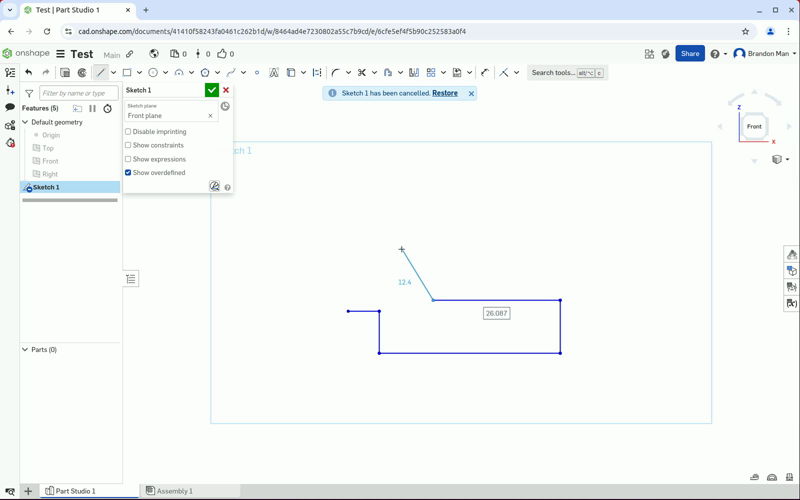
click(401, 248)
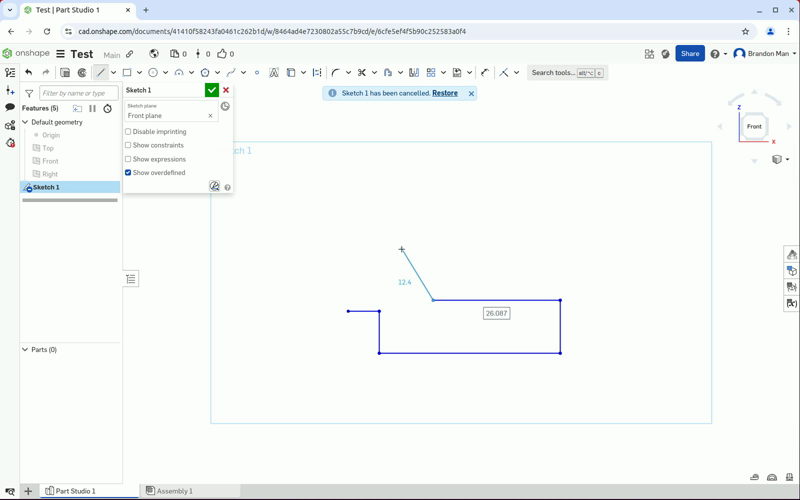
key_up(shift)
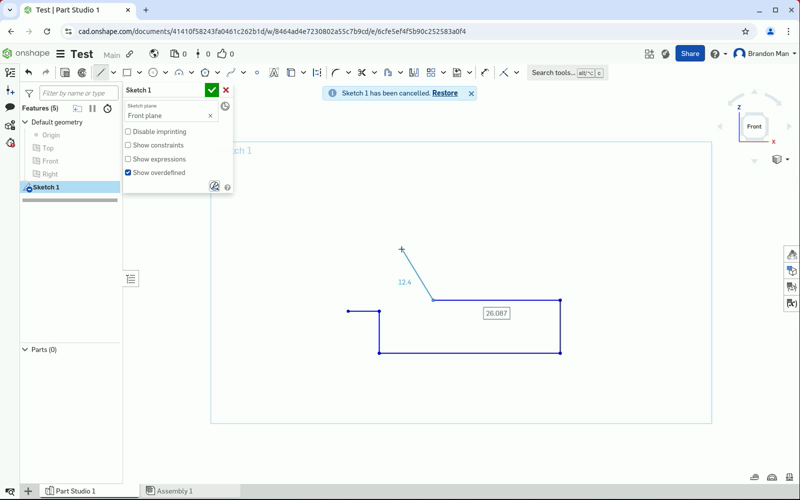
key_down(shift)
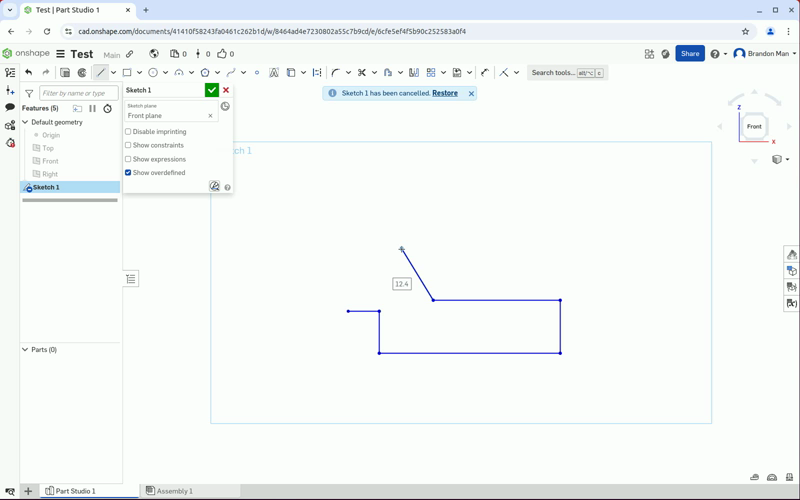
mouse_move(431, 248)
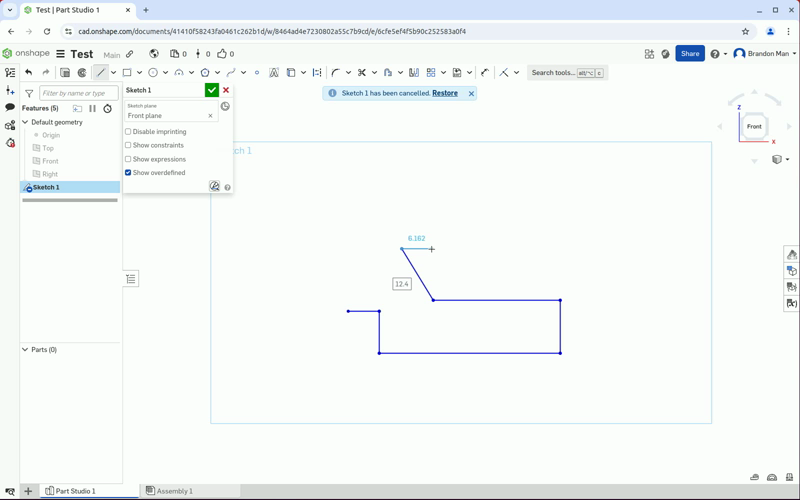
mouse_move(348, 248)
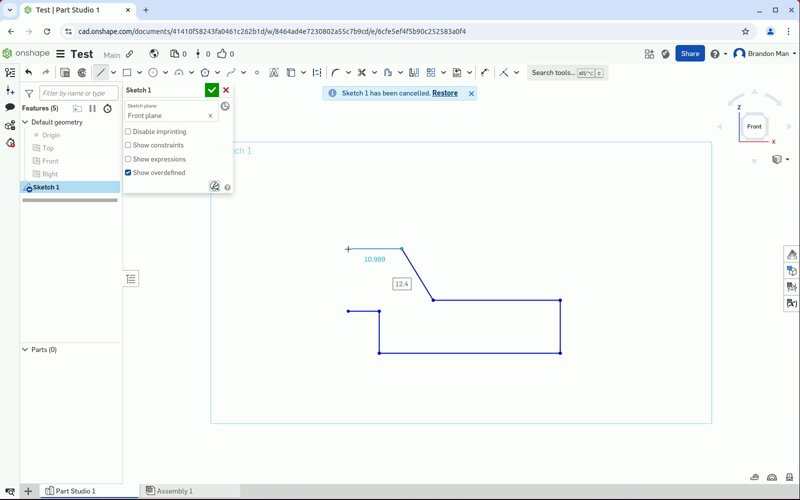
click(348, 248)
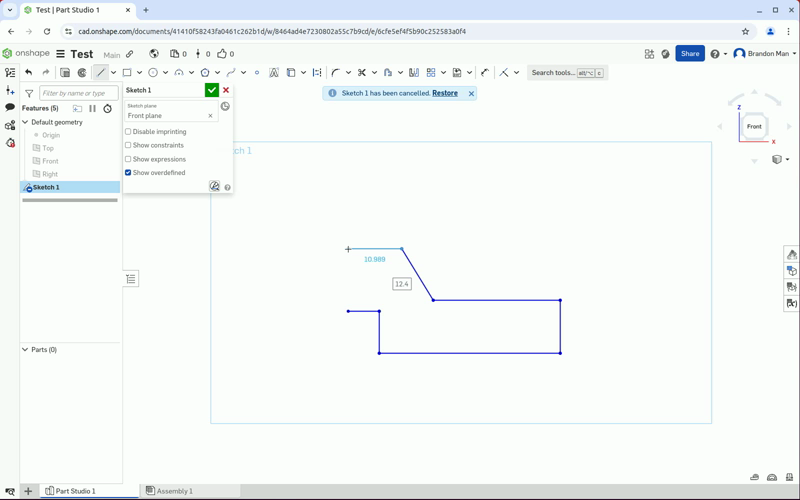
key_up(shift)
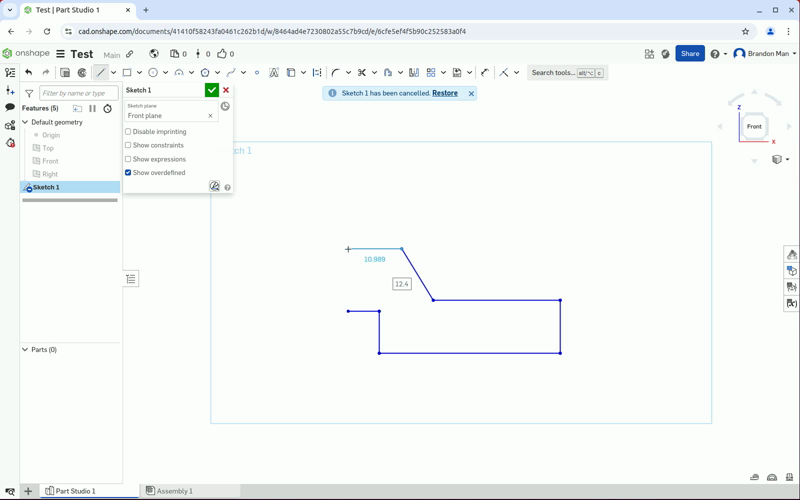
key_down(shift)
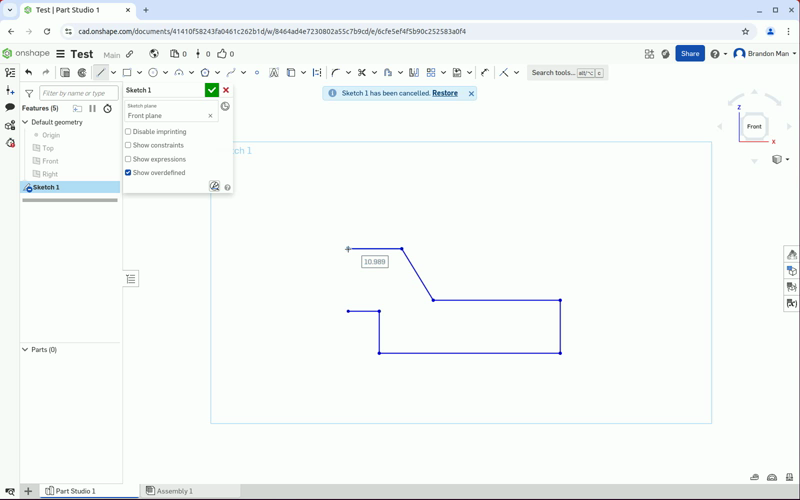
mouse_move(348, 311)
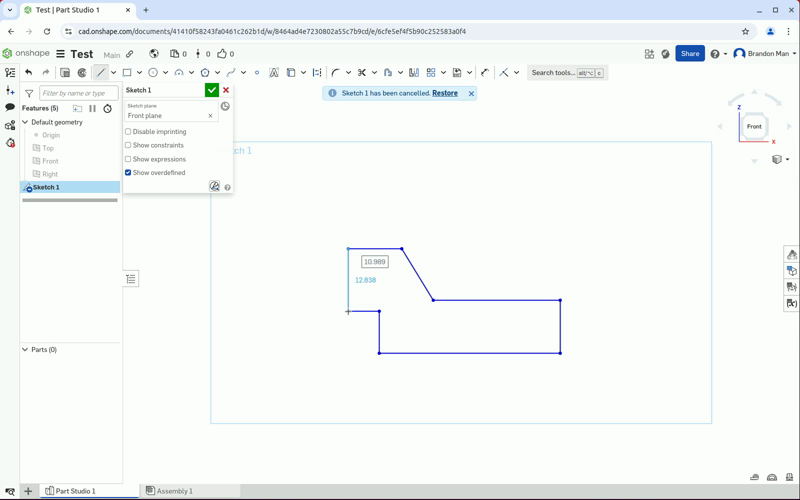
key_up(shift)
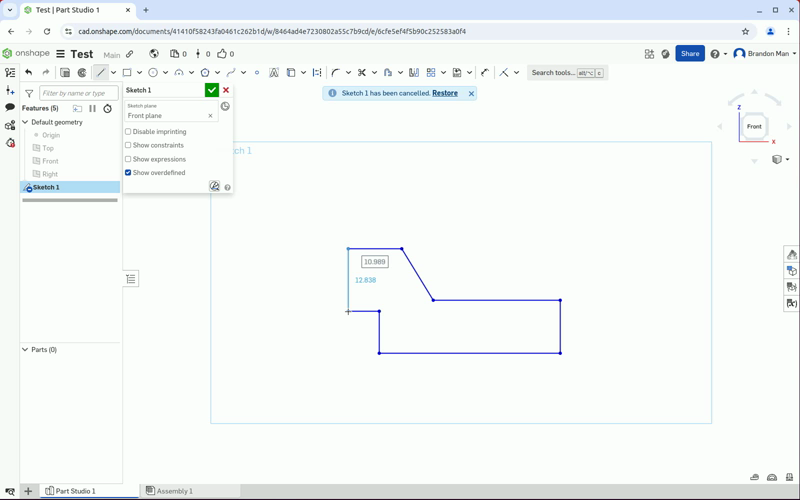
click(348, 311)
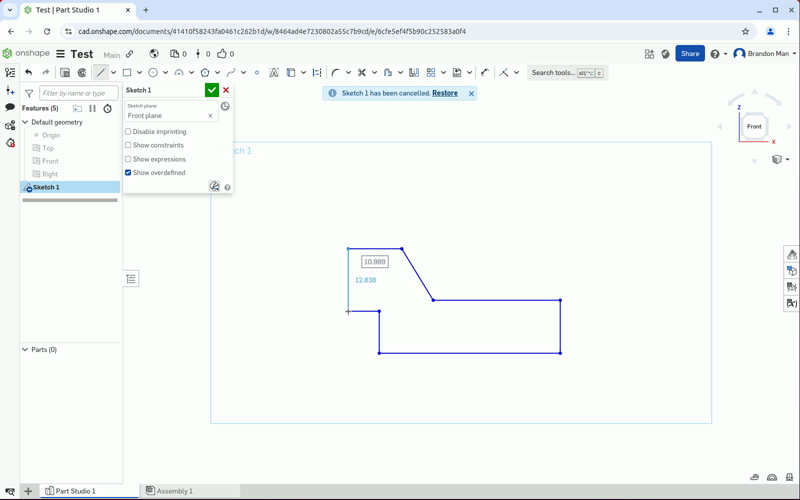
key(esc)
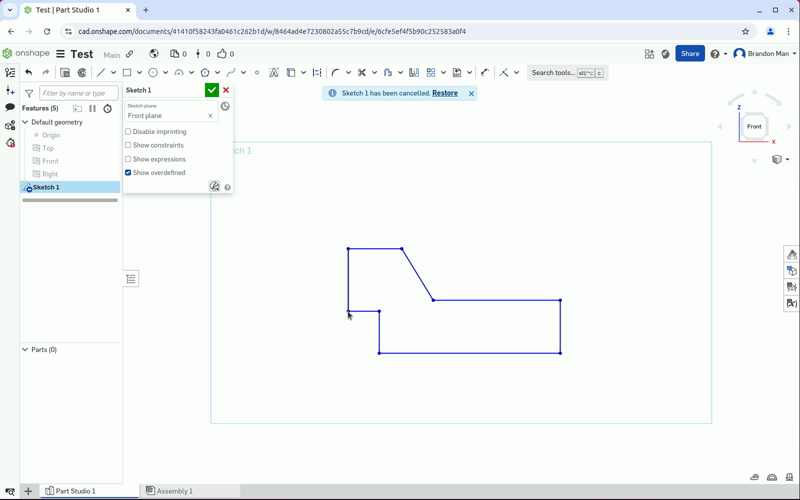
mouse_move(478, 317)
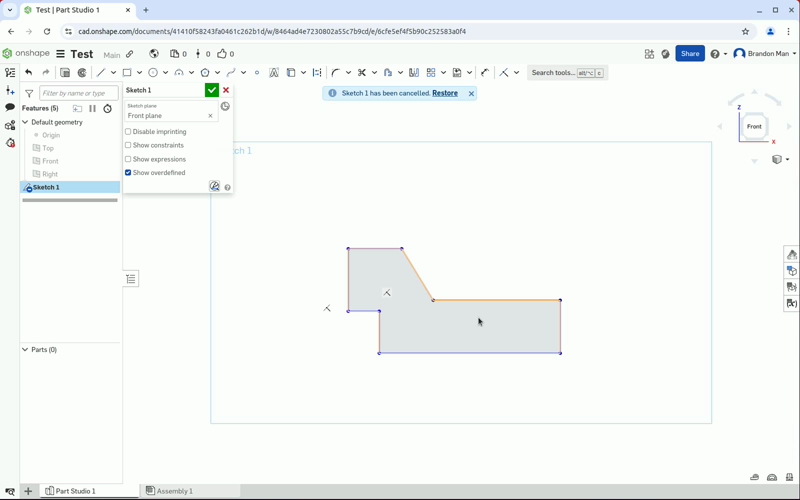
click(478, 317)
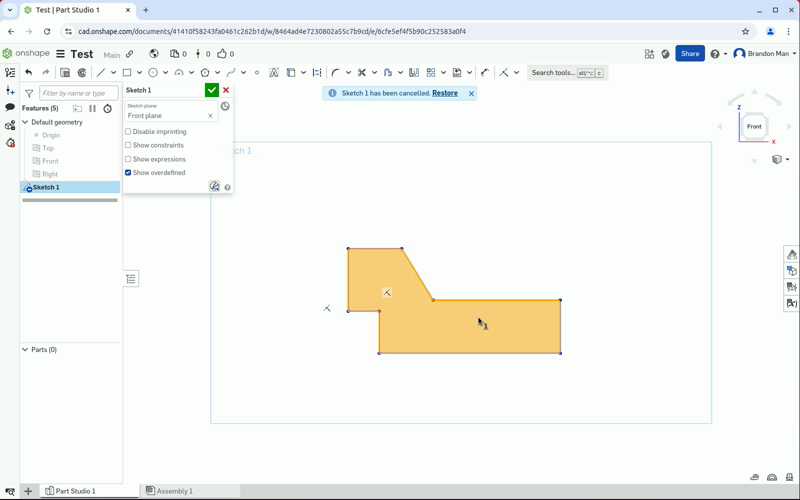
mouse_move(73, 352)
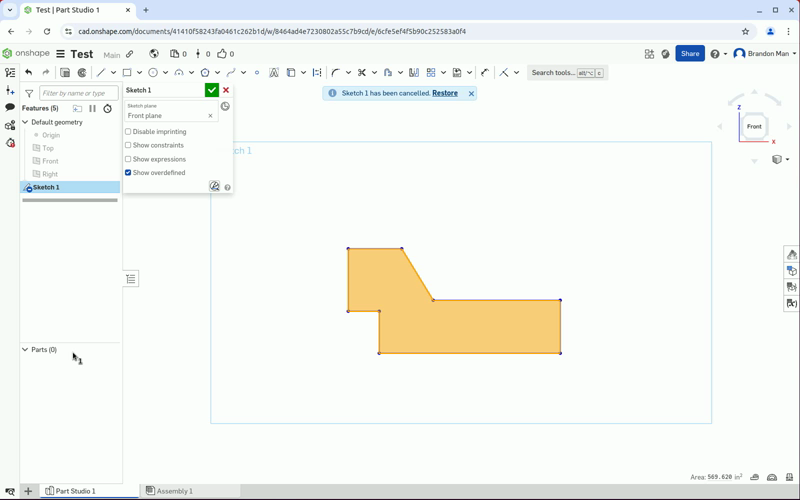
key(shift+y)
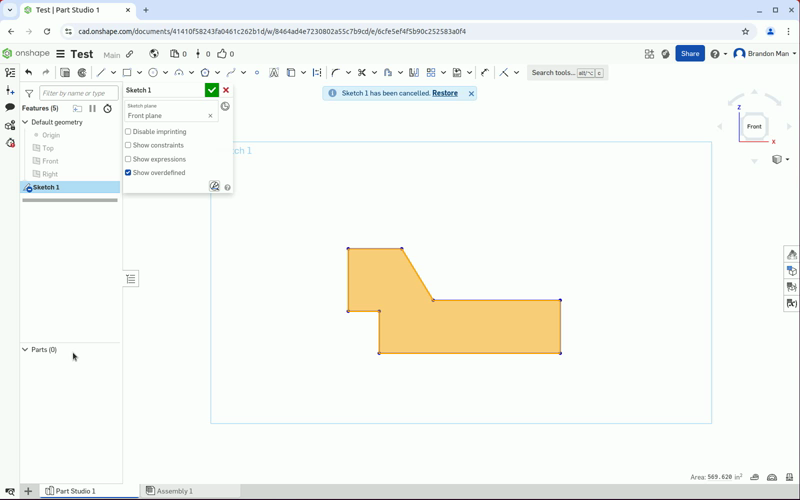
key(shift+e)
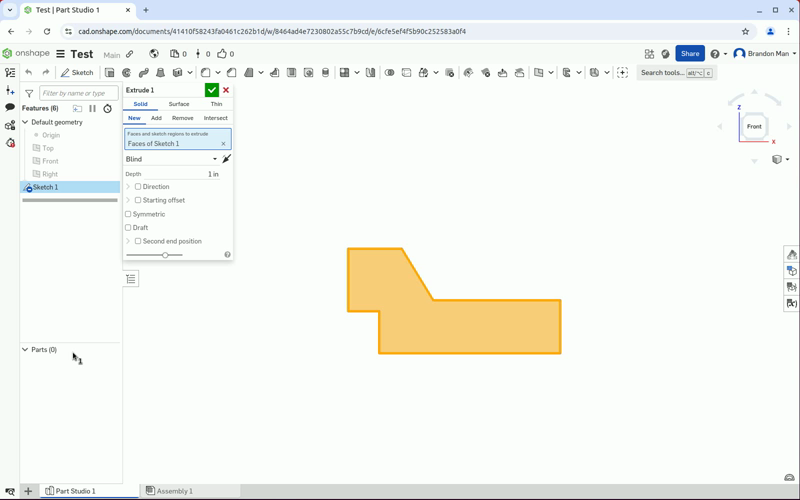
mouse_move(143, 106)
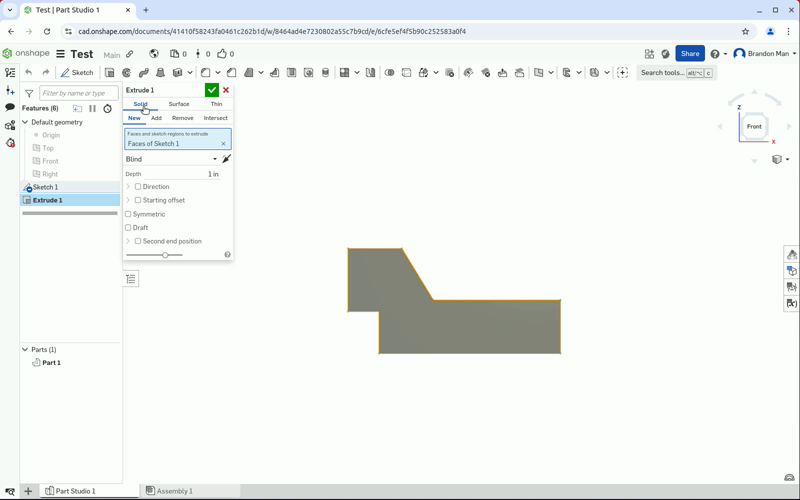
click(143, 106)
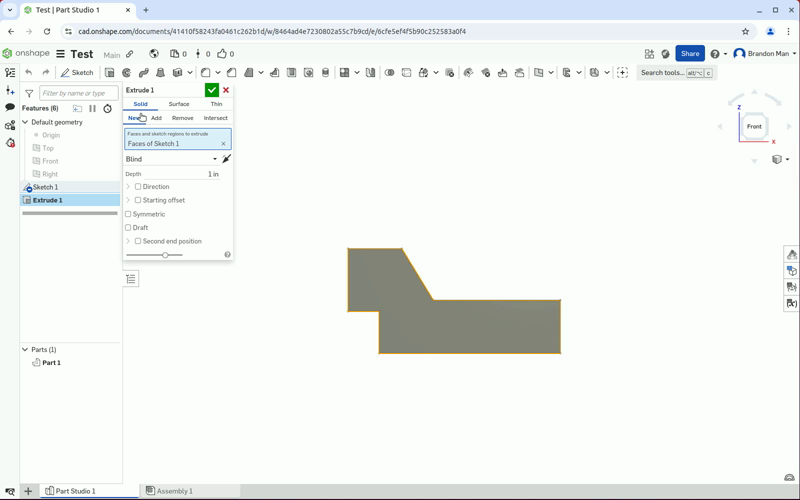
mouse_move(137, 120)
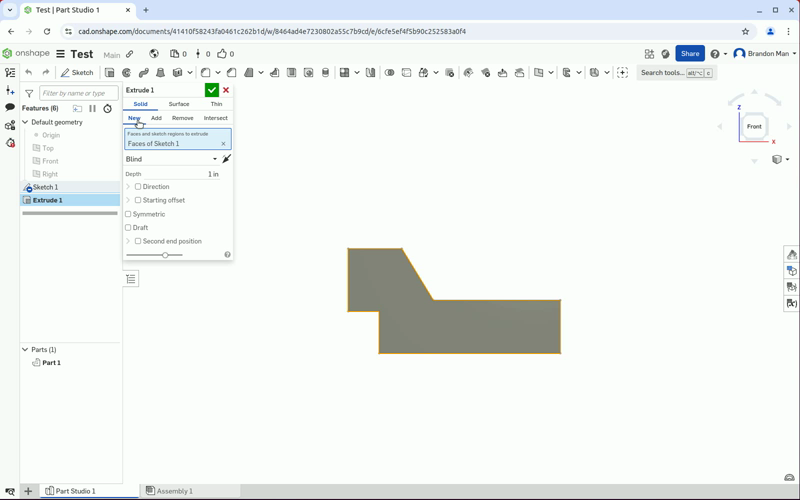
click(137, 120)
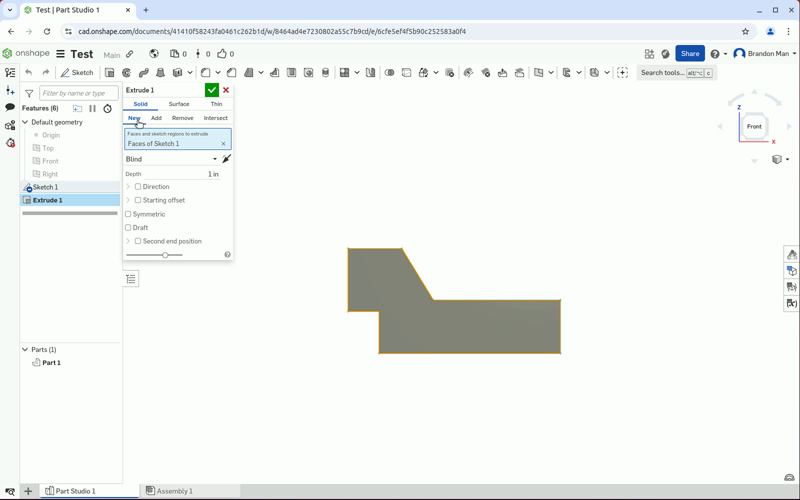
key(tab, 4)
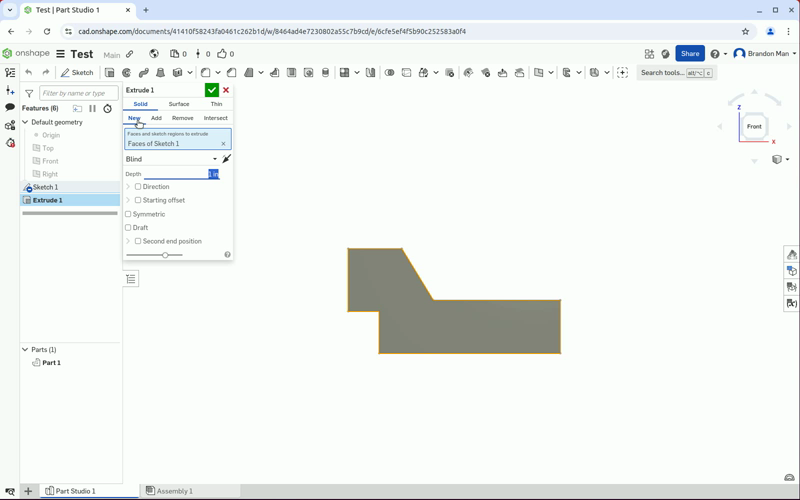
text(6.499)
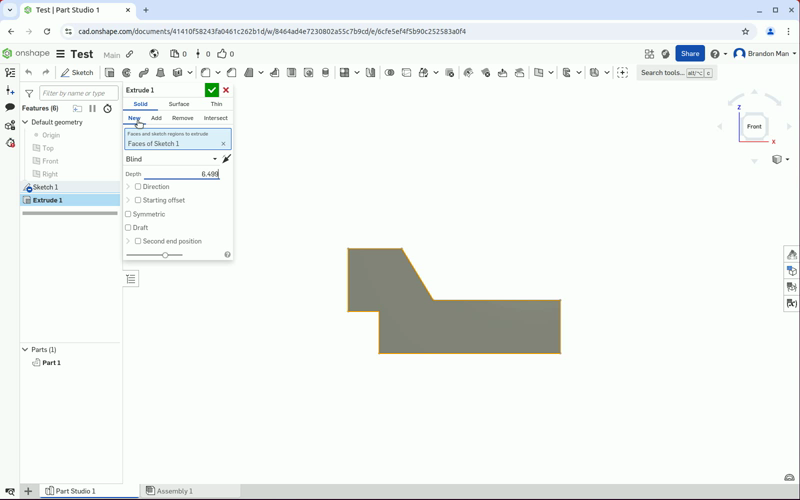
key(enter)
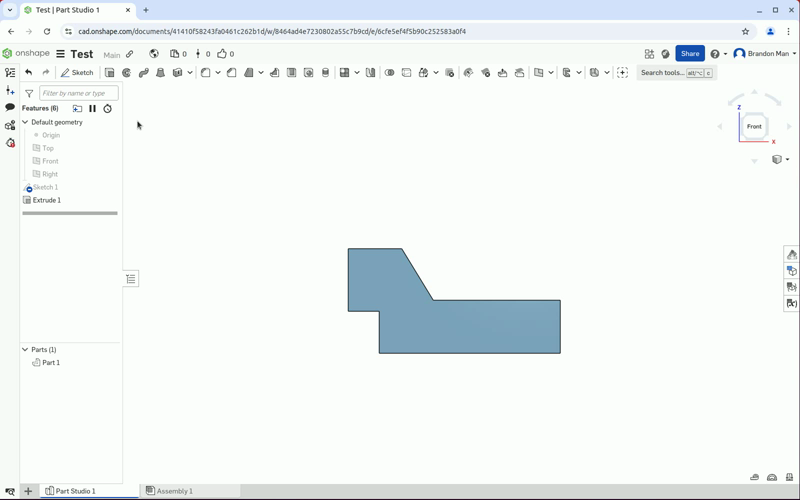
key(shift+h)
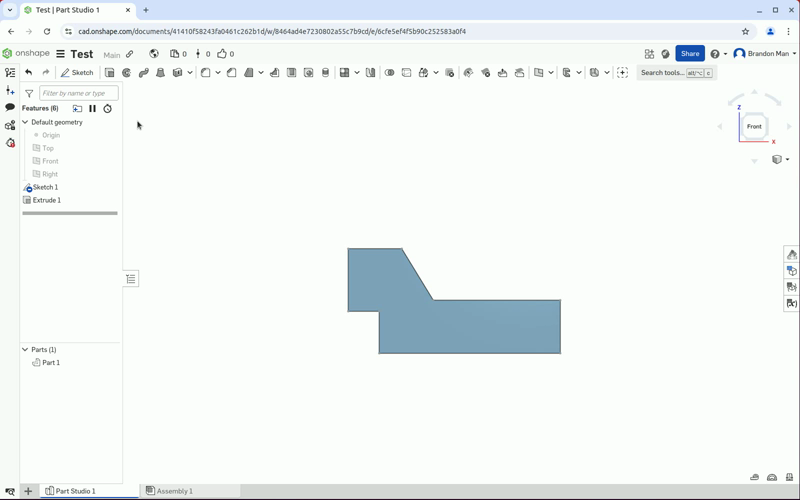
key(shift+h)
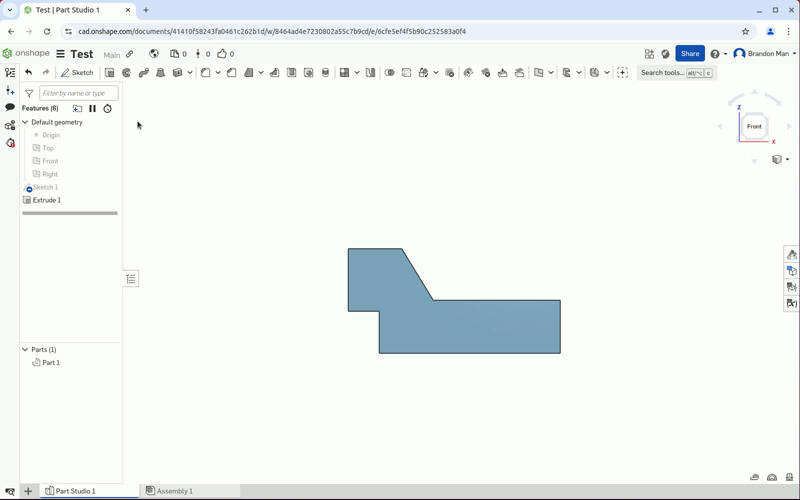
mouse_move(73, 189)
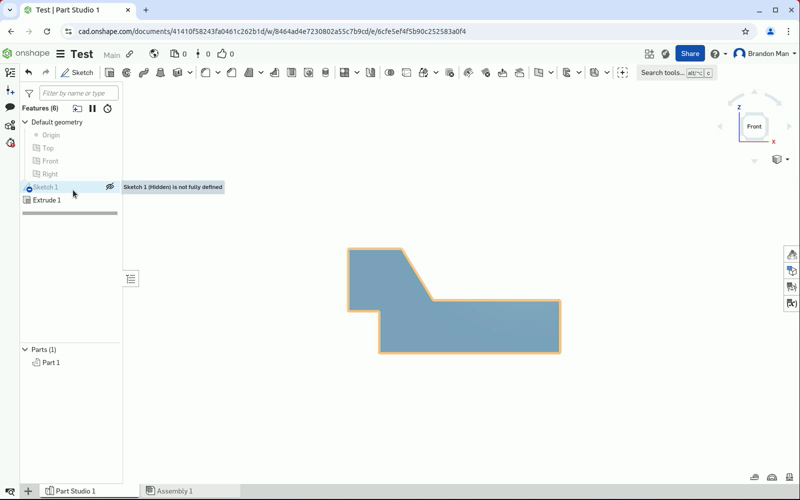
click(73, 189)
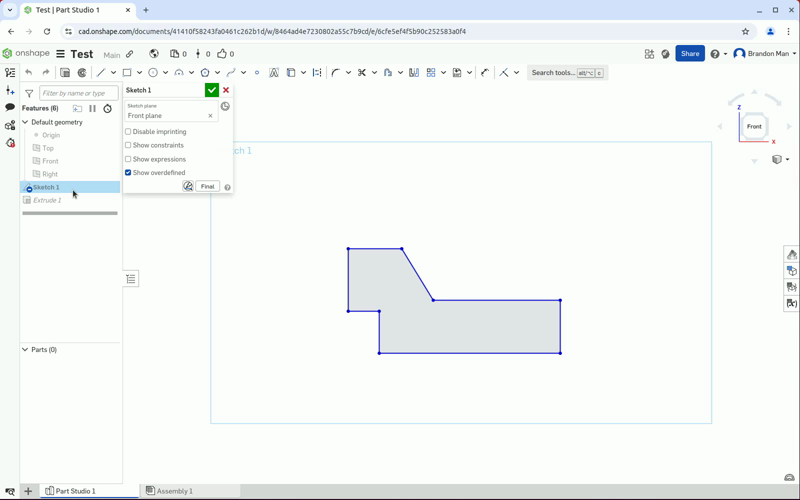
mouse_move(229, 92)
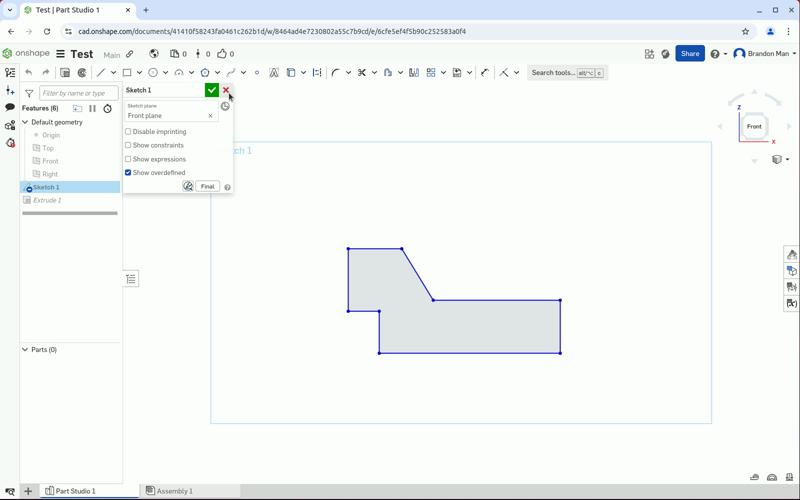
click(229, 92)
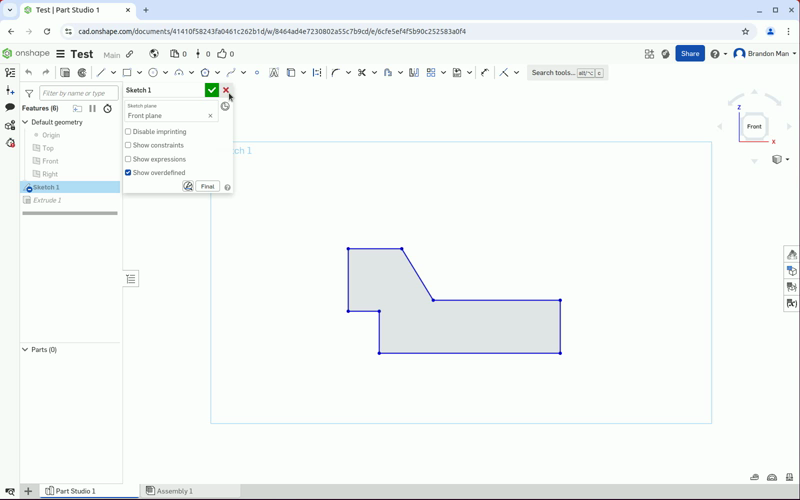
key(shift+s)
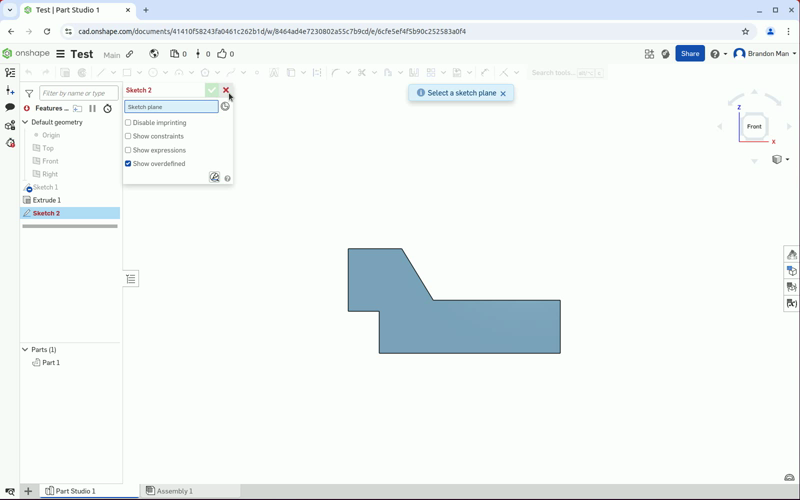
mouse_move(73, 163)
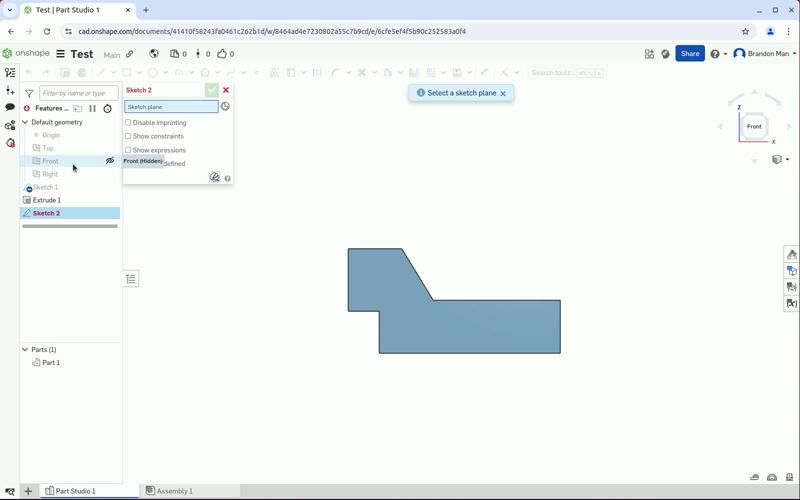
click(73, 163)
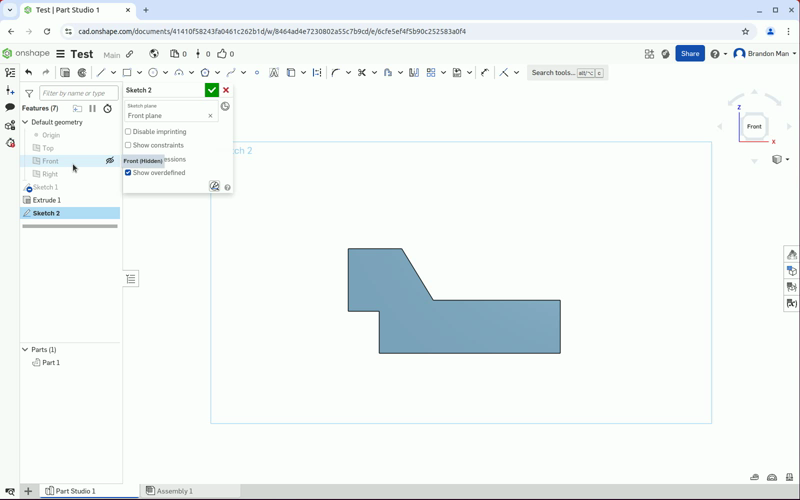
mouse_move(73, 352)
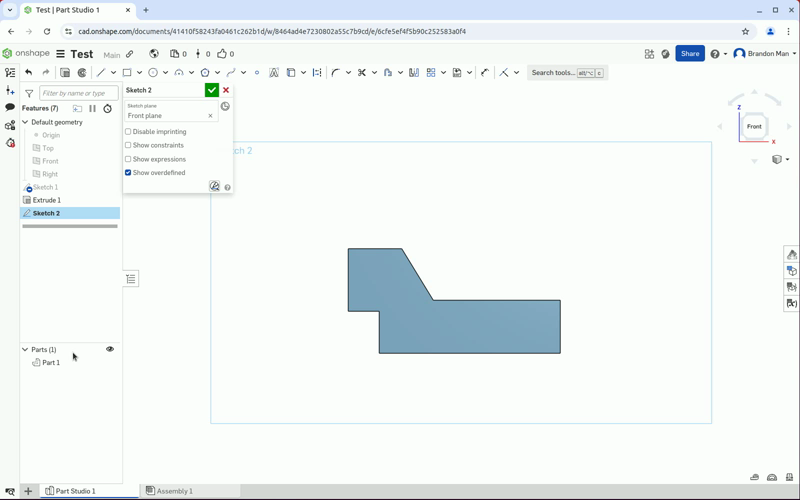
key(y)
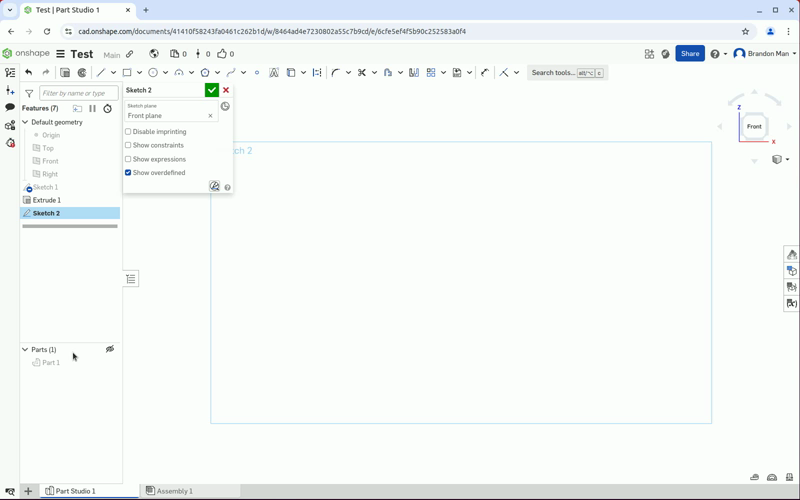
key(l)
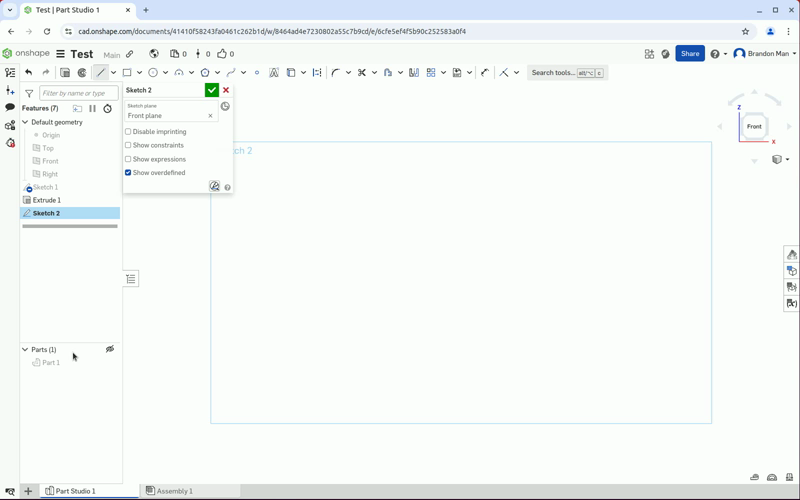
key_down(shift)
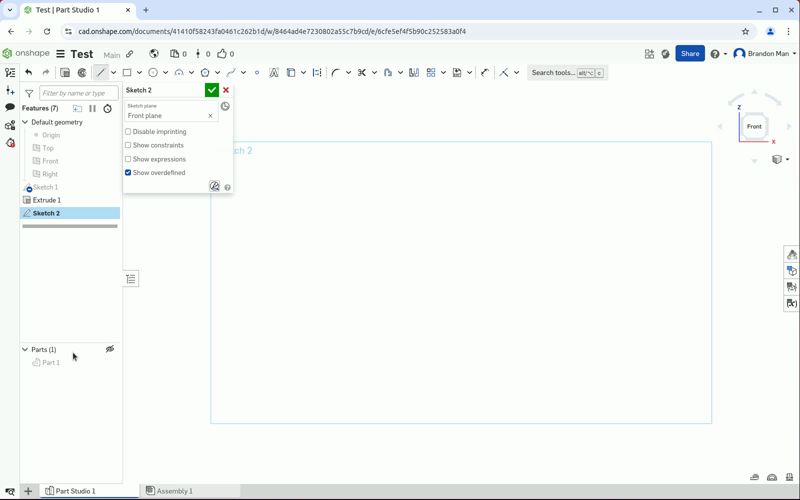
mouse_move(348, 354)
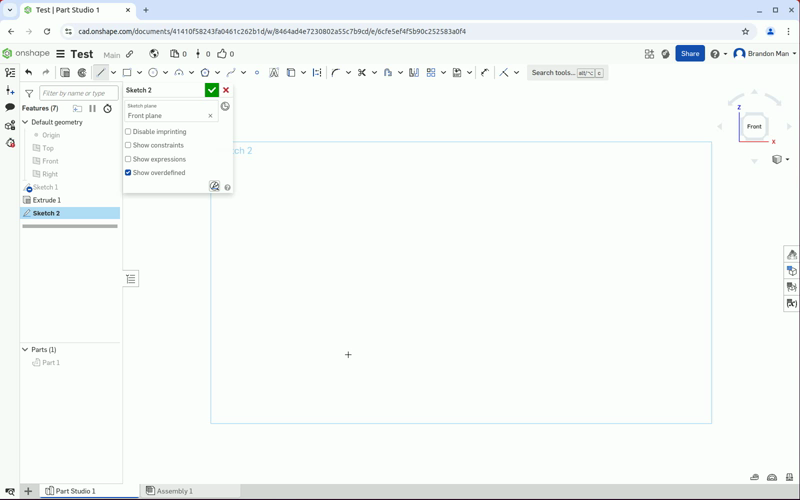
click(348, 354)
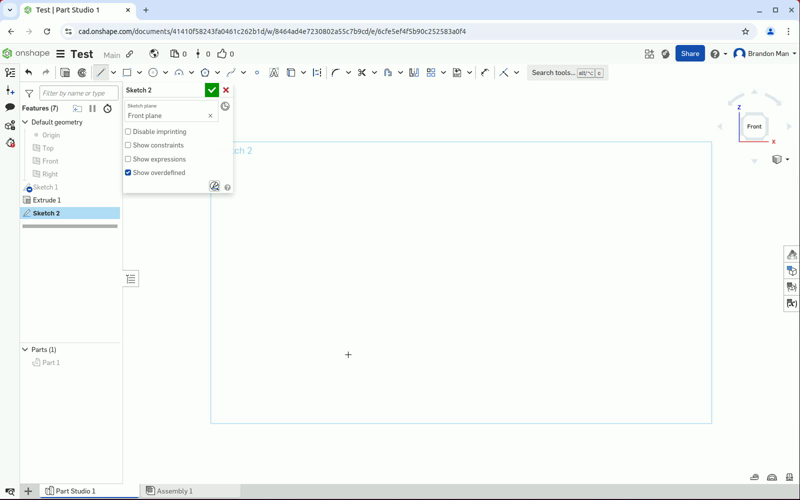
key_up(shift)
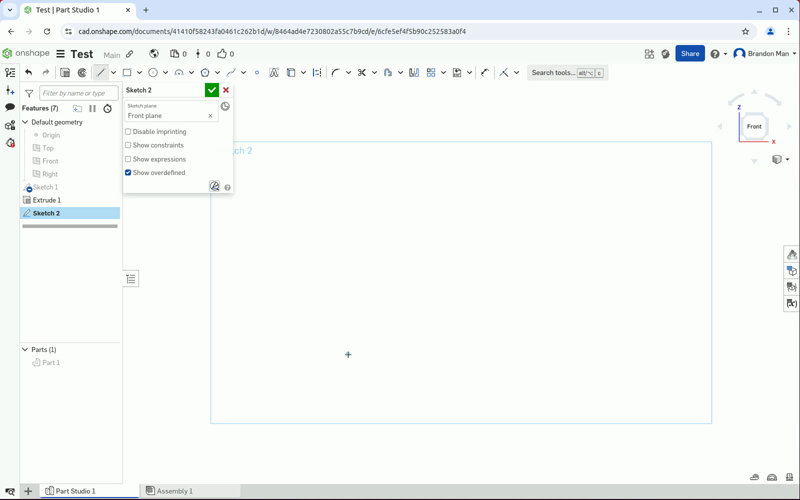
key_down(shift)
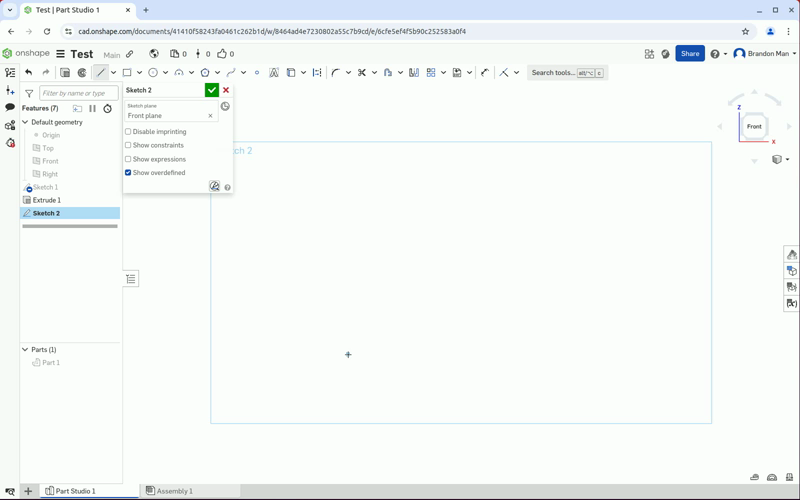
mouse_move(378, 354)
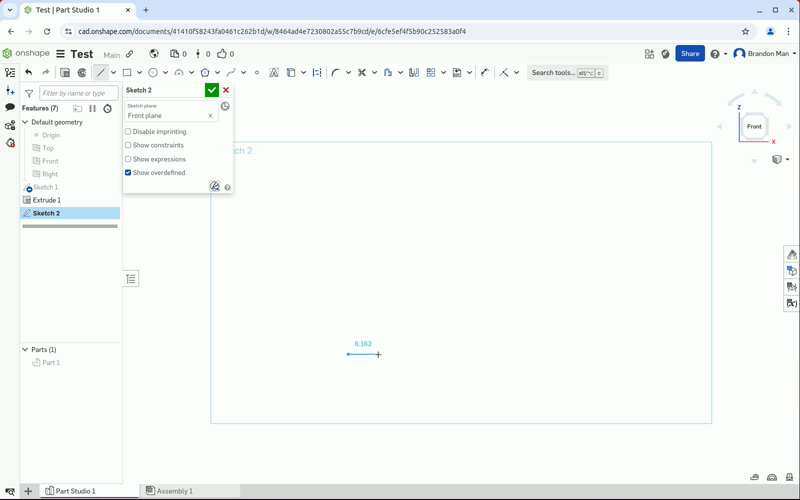
mouse_move(380, 354)
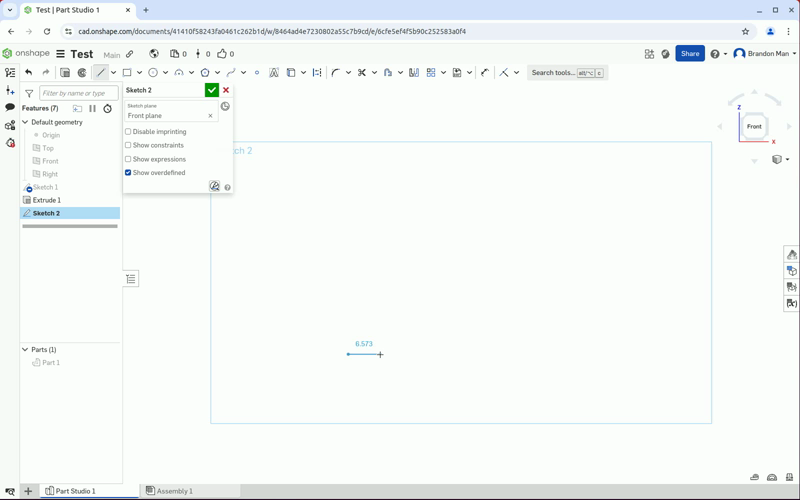
click(380, 354)
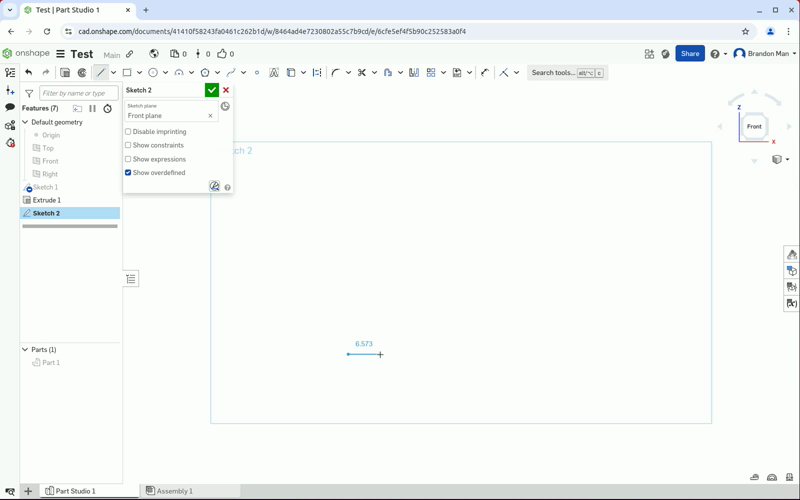
key_up(shift)
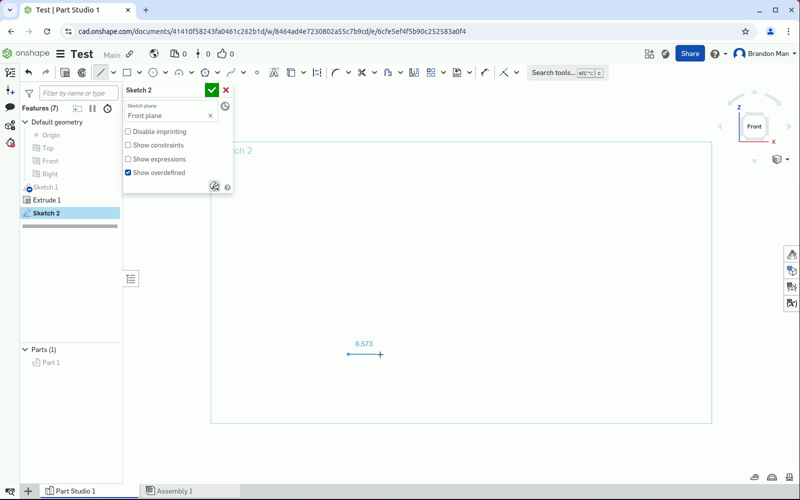
key_down(shift)
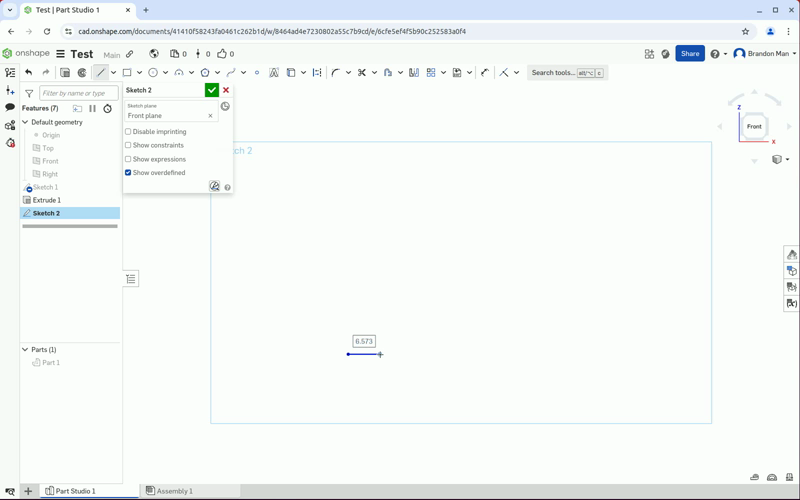
mouse_move(410, 354)
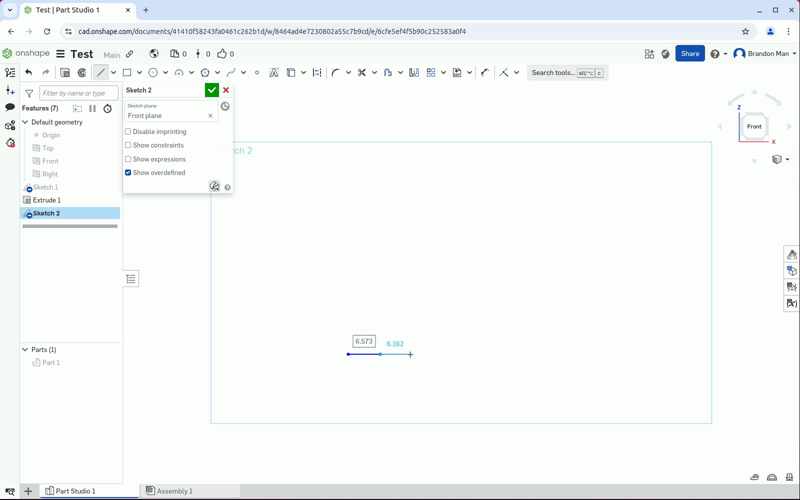
mouse_move(380, 311)
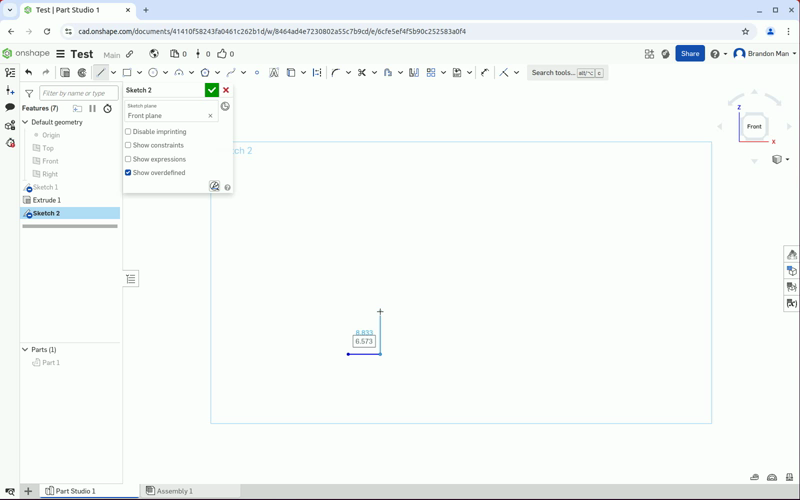
click(380, 311)
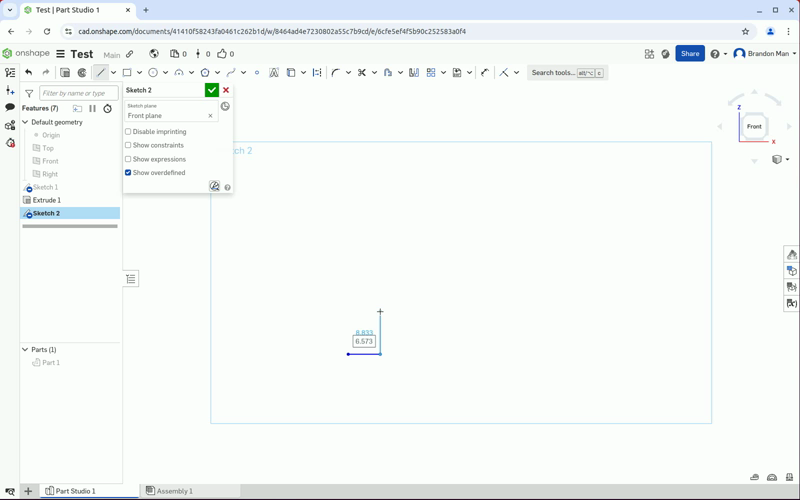
key_up(shift)
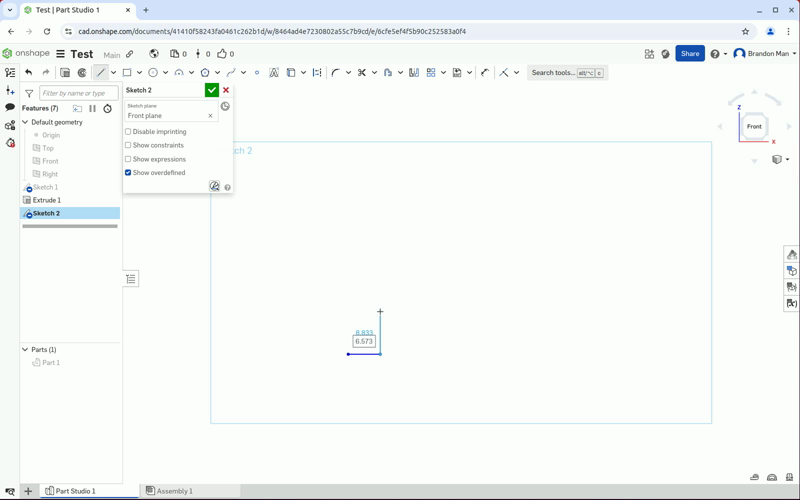
key_down(shift)
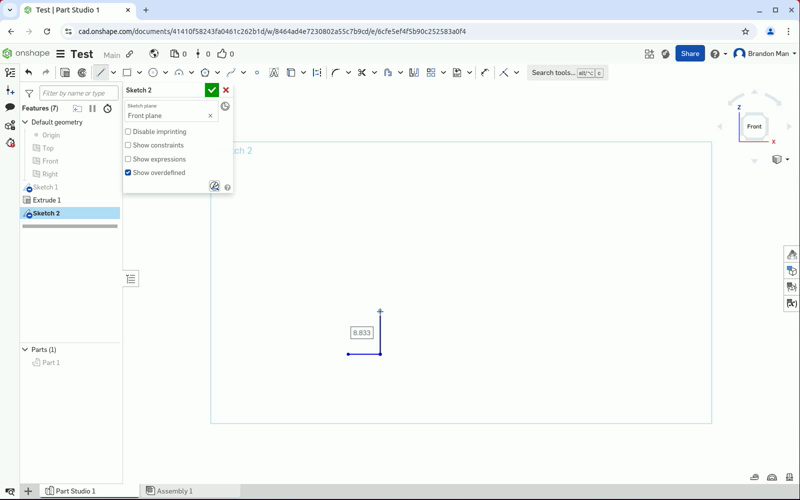
mouse_move(410, 311)
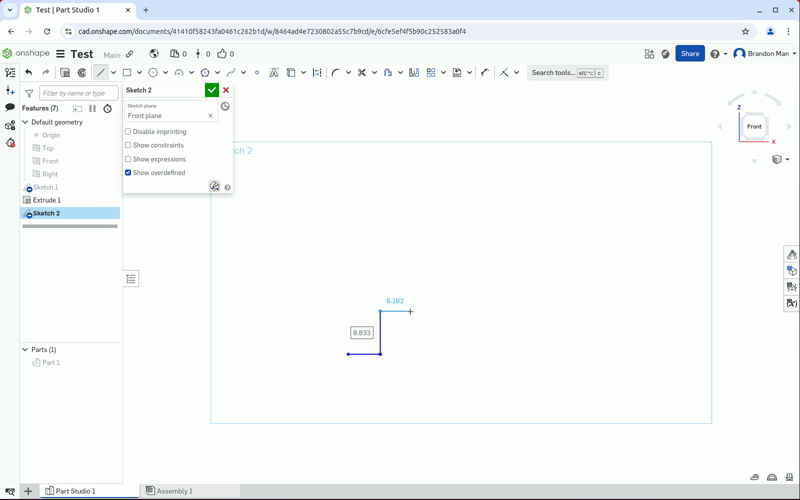
mouse_move(348, 311)
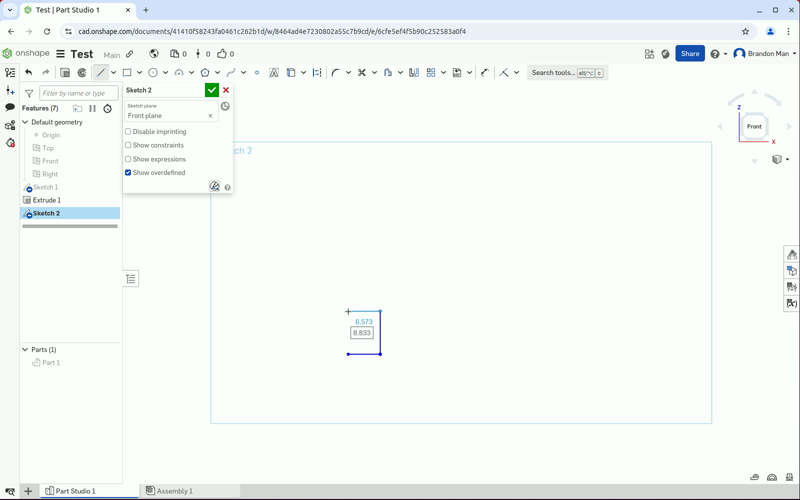
click(348, 311)
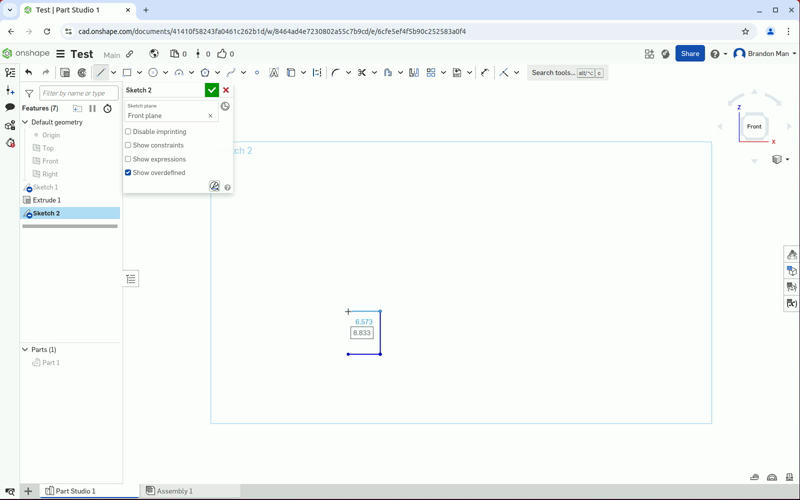
key_up(shift)
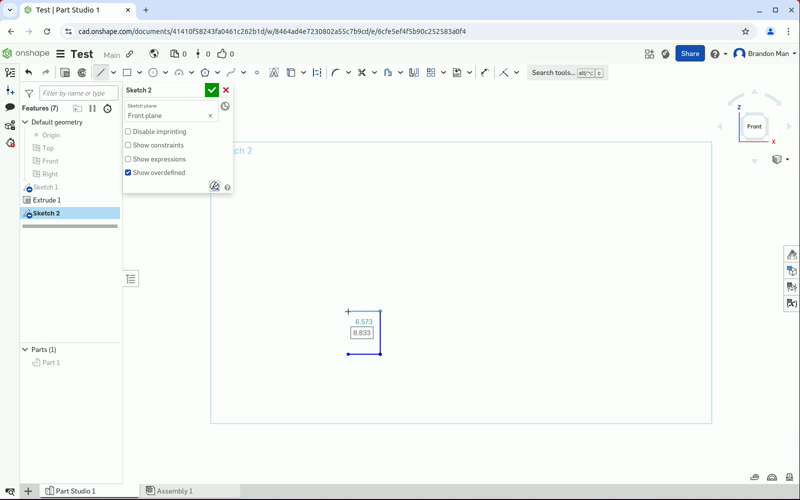
mouse_move(378, 311)
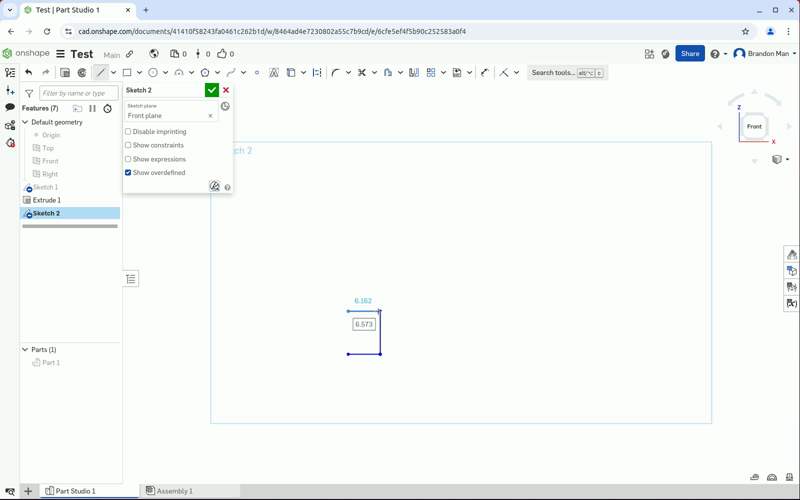
key_down(shift)
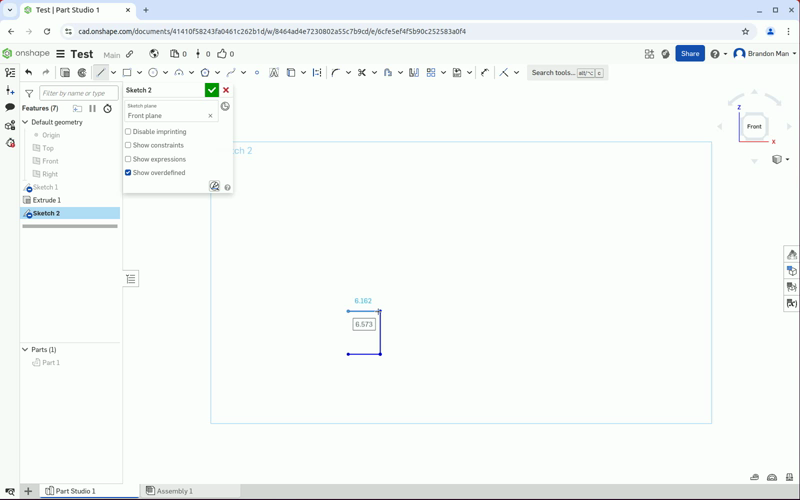
mouse_move(348, 354)
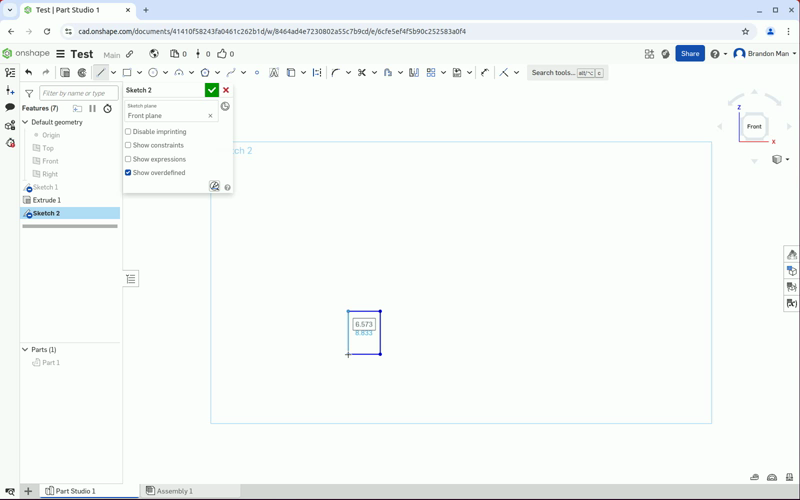
key_up(shift)
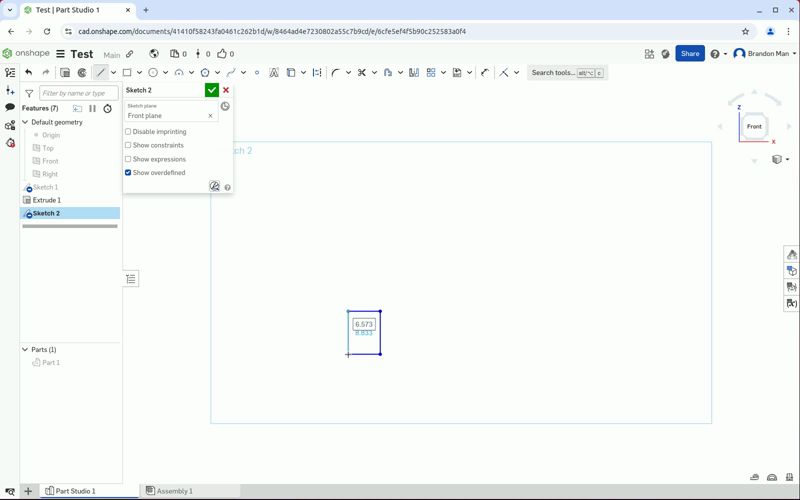
click(348, 354)
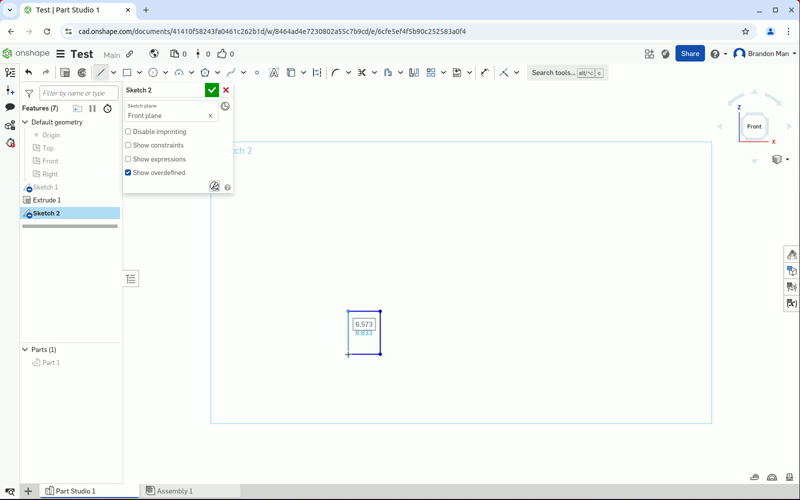
key(esc)
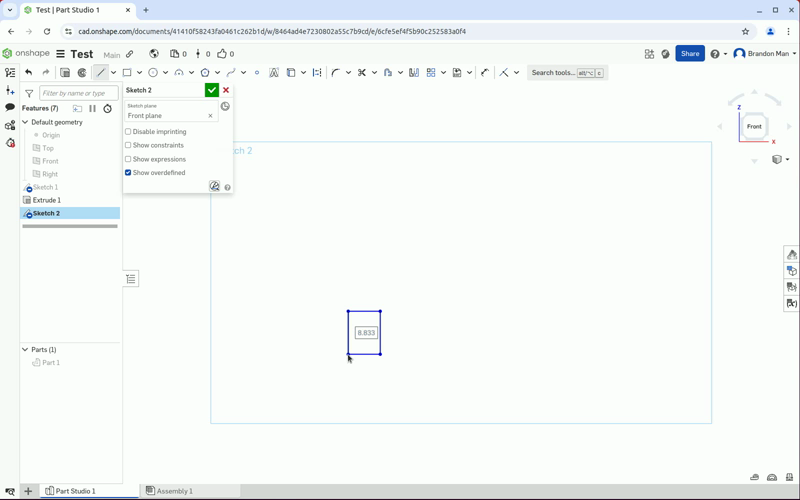
mouse_move(359, 344)
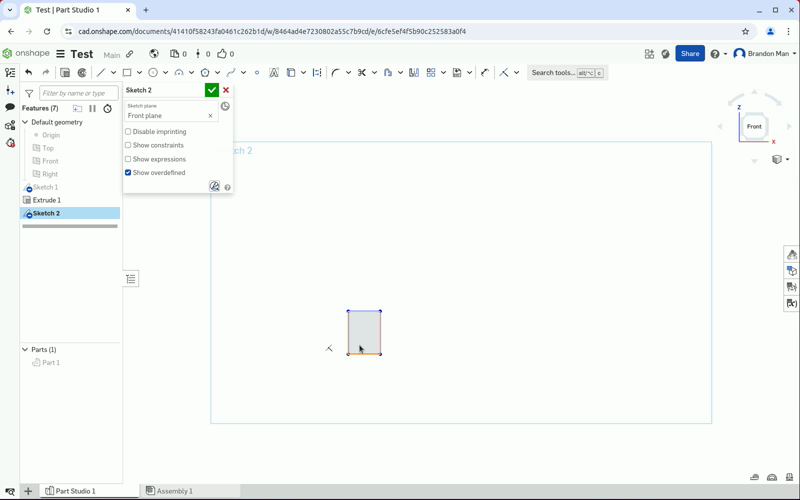
scroll(6)
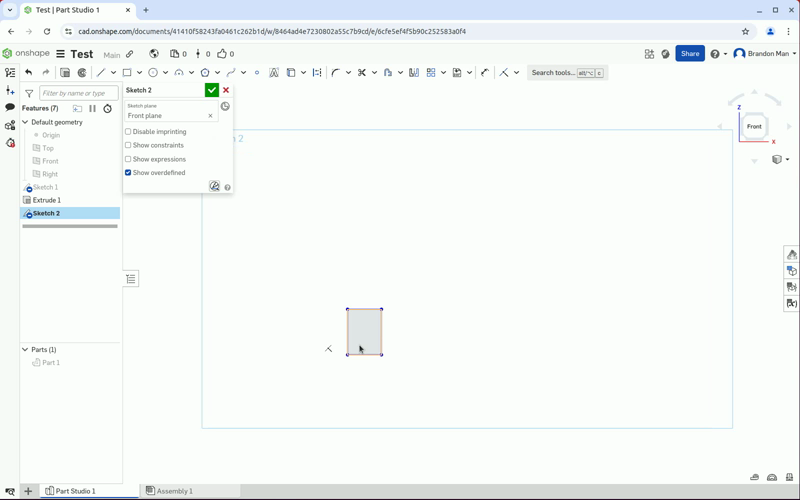
scroll(6)
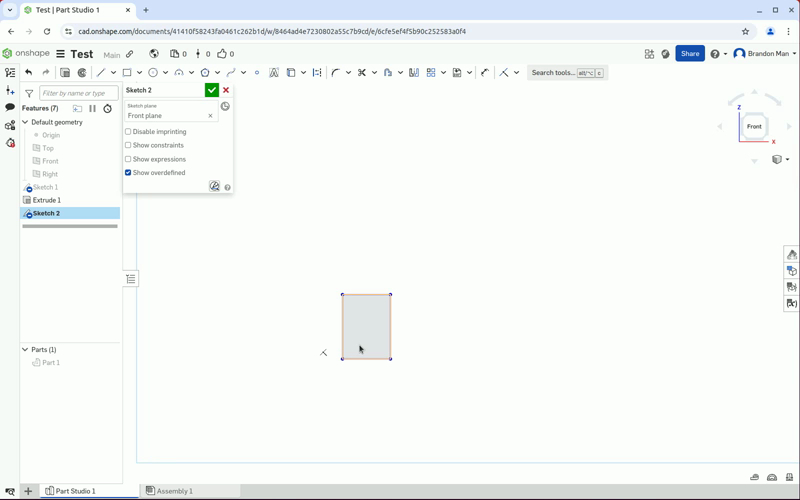
scroll(6)
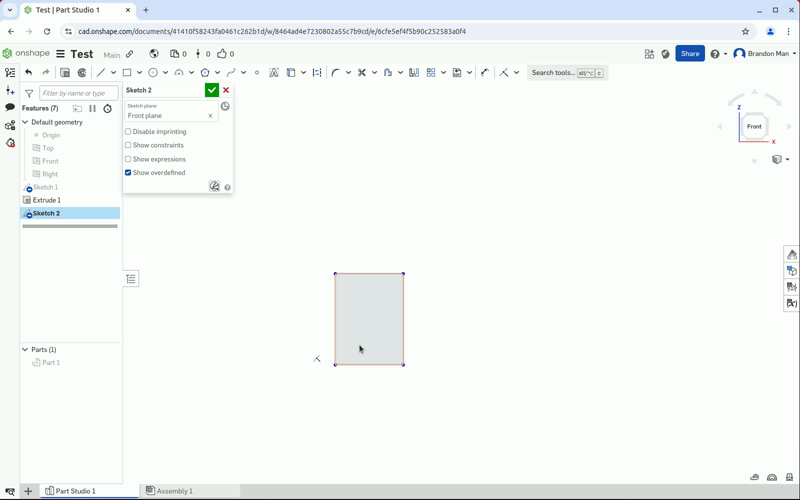
scroll(6)
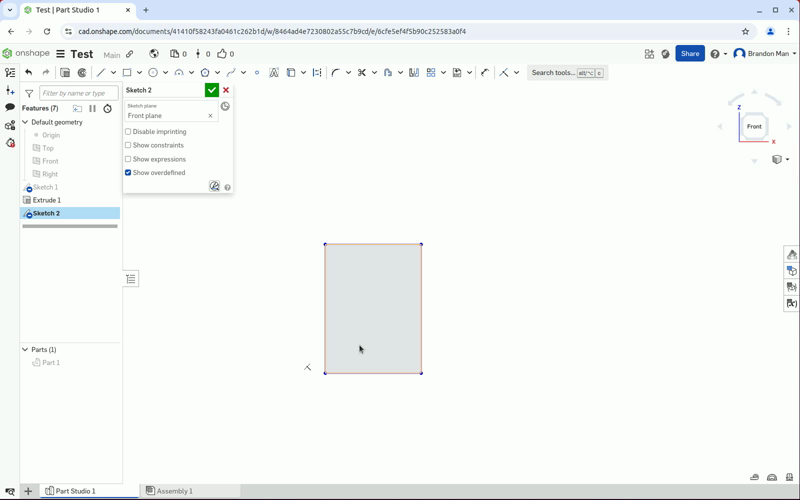
scroll(6)
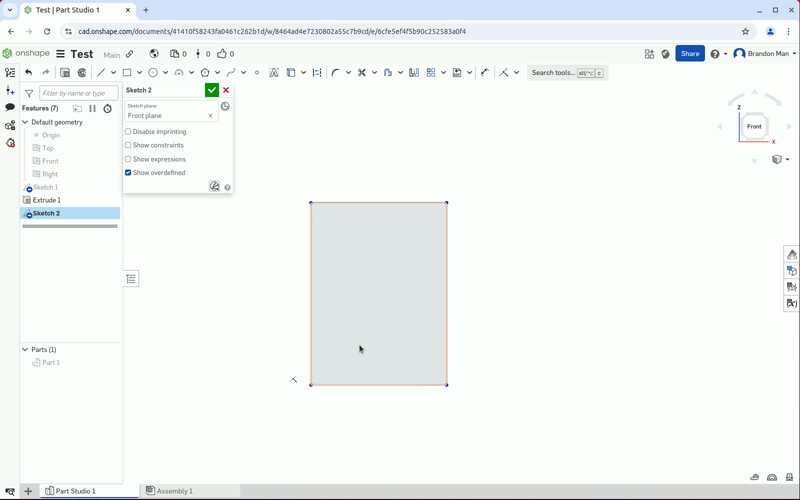
scroll(6)
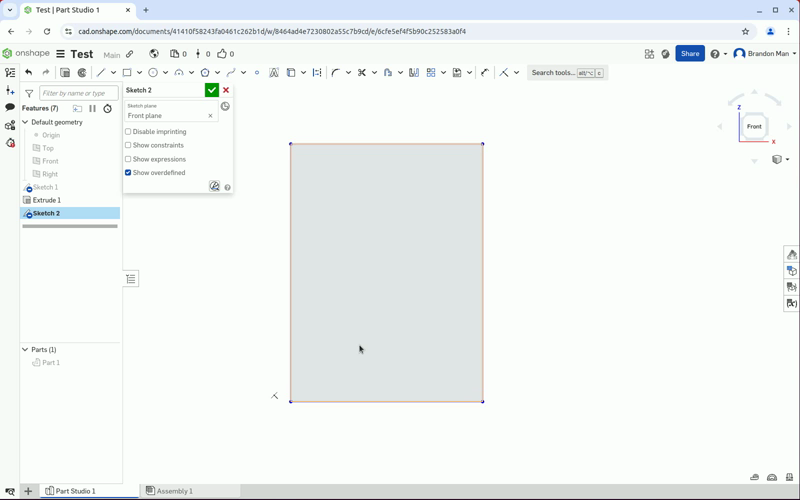
scroll(6)
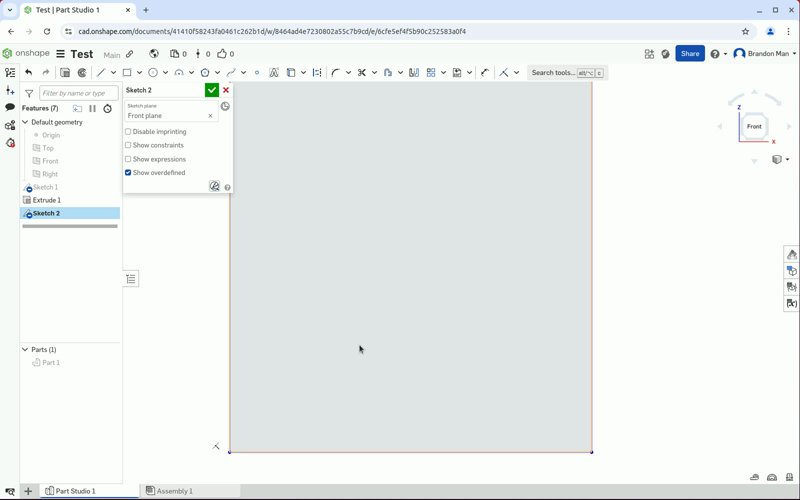
click(359, 344)
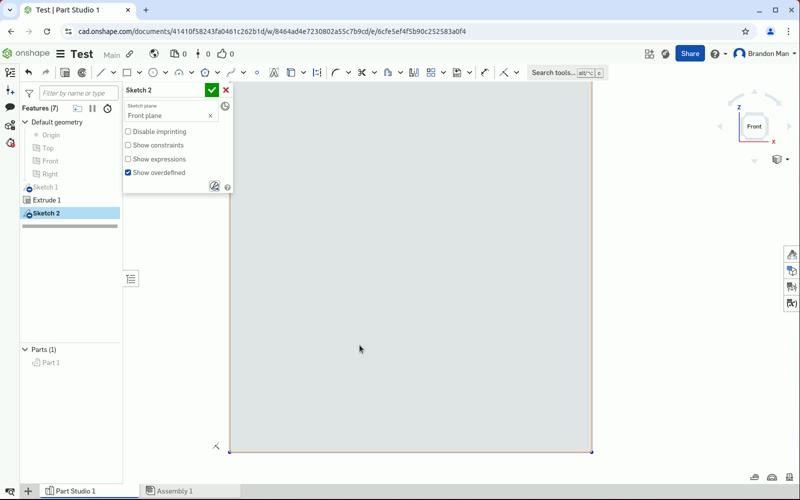
scroll(-6)
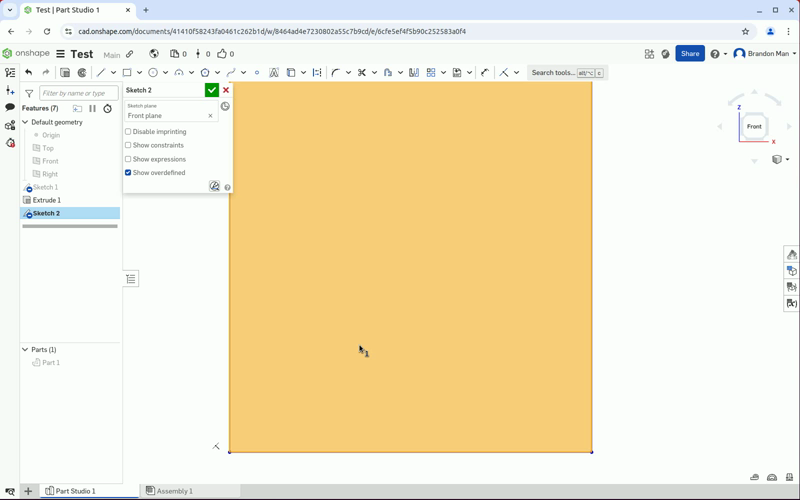
scroll(-6)
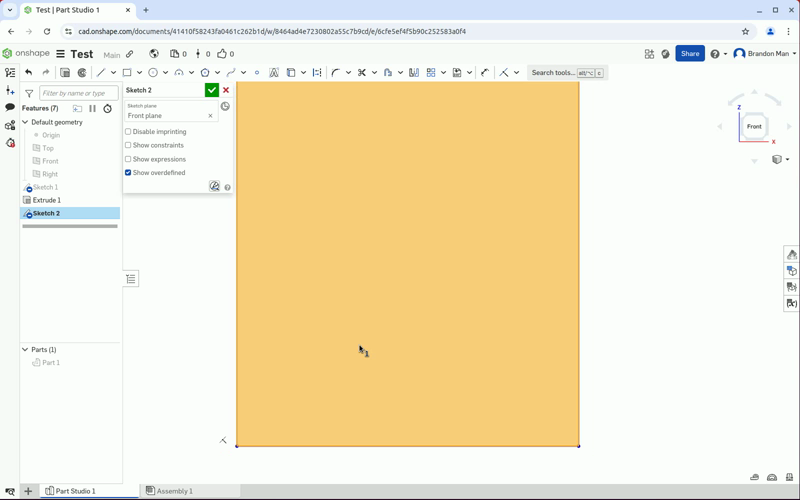
scroll(-6)
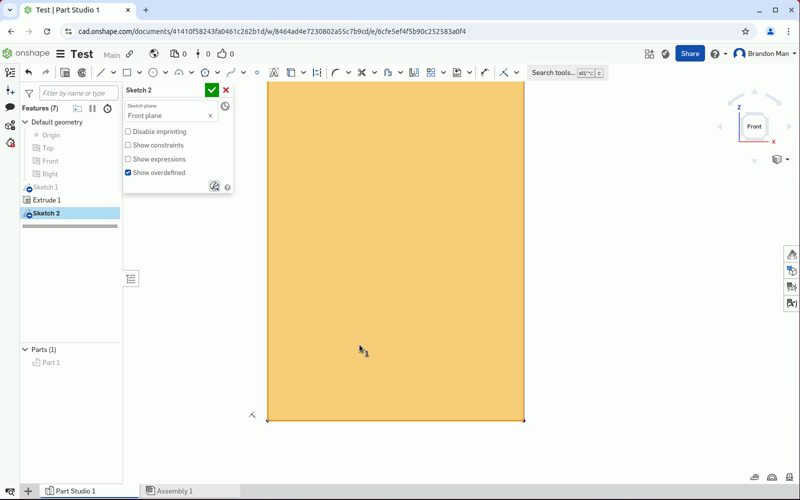
scroll(-6)
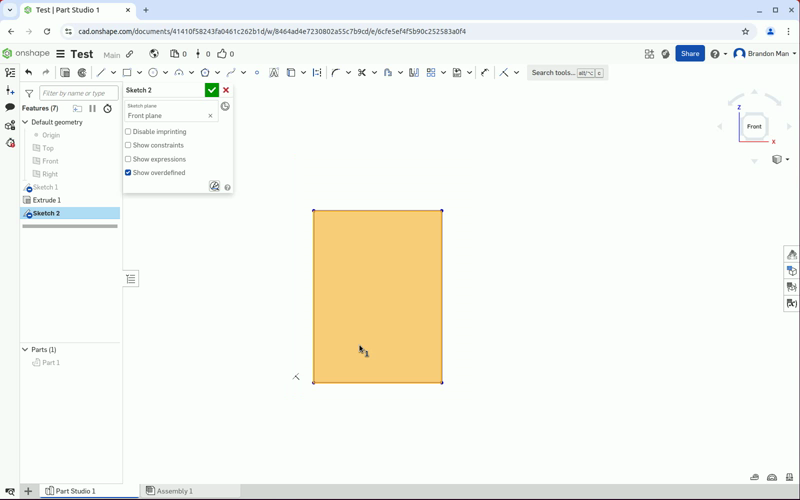
scroll(-6)
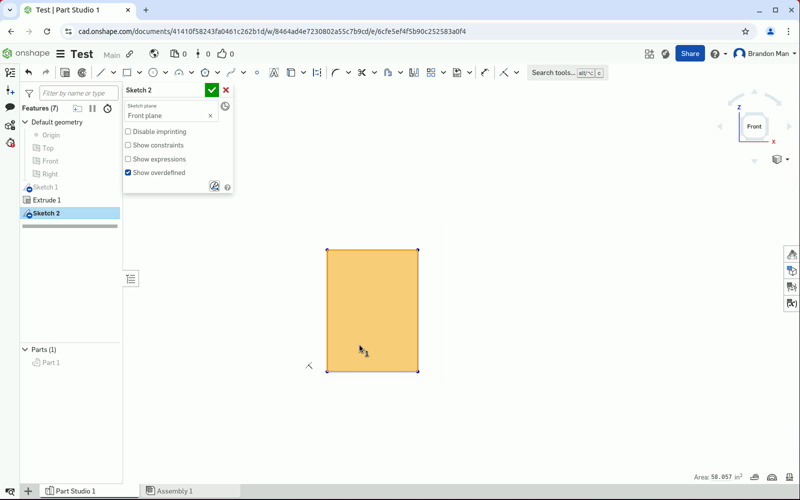
scroll(-6)
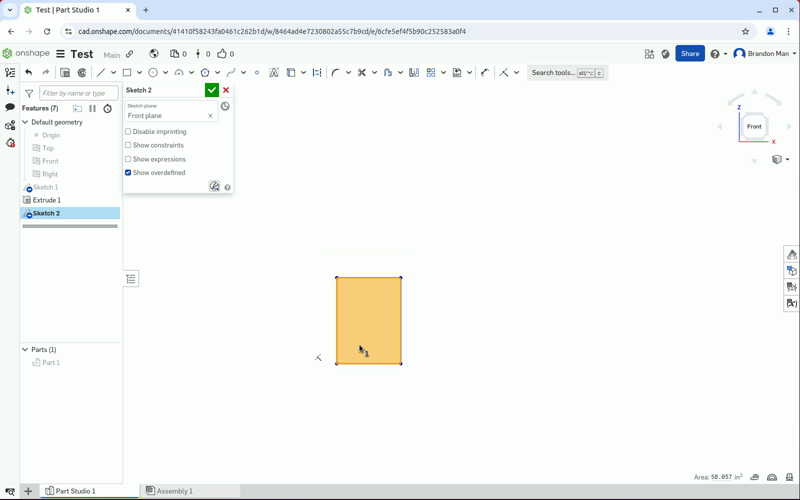
scroll(-6)
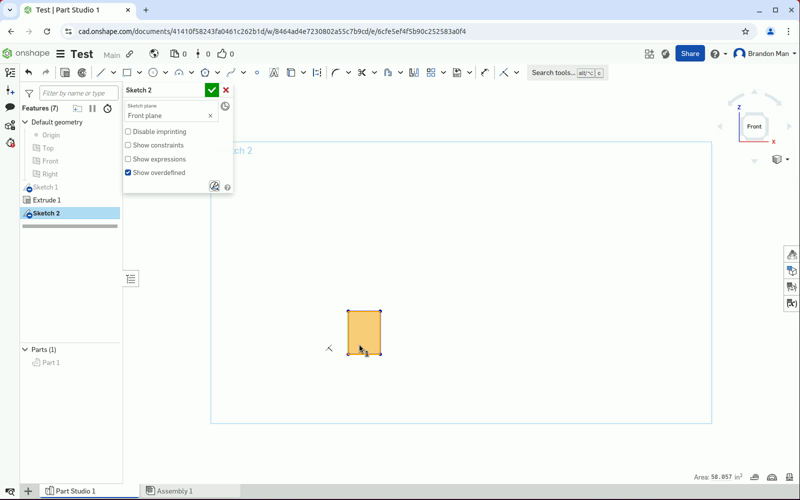
mouse_move(73, 352)
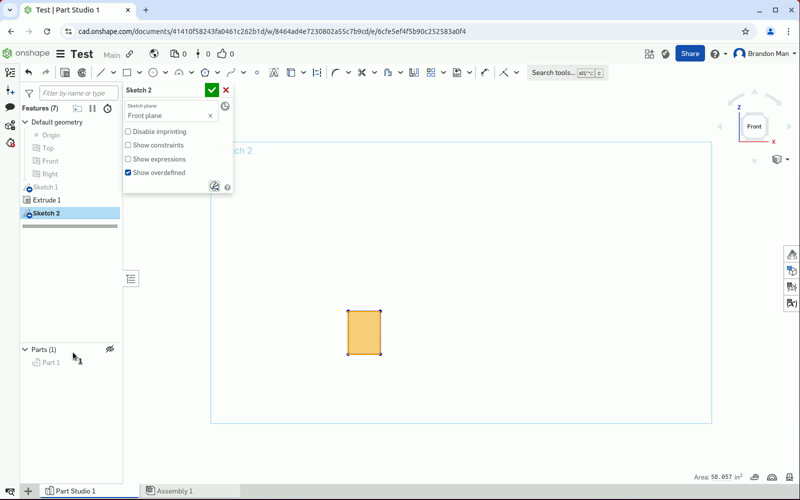
key(shift+y)
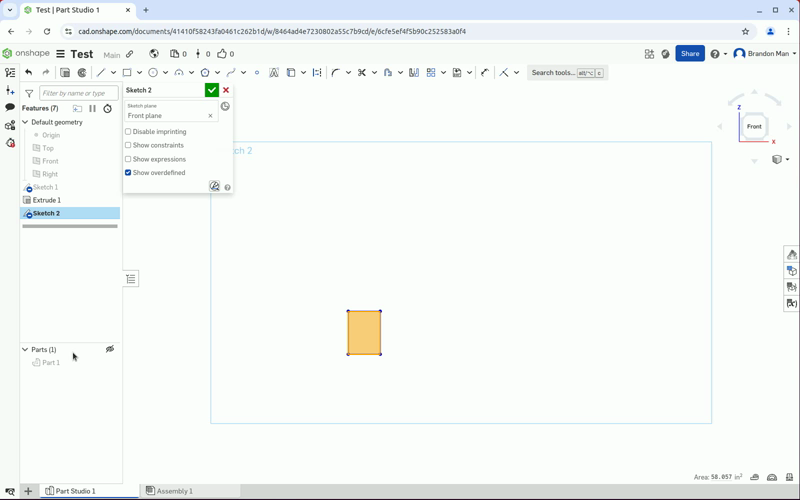
key(shift+e)
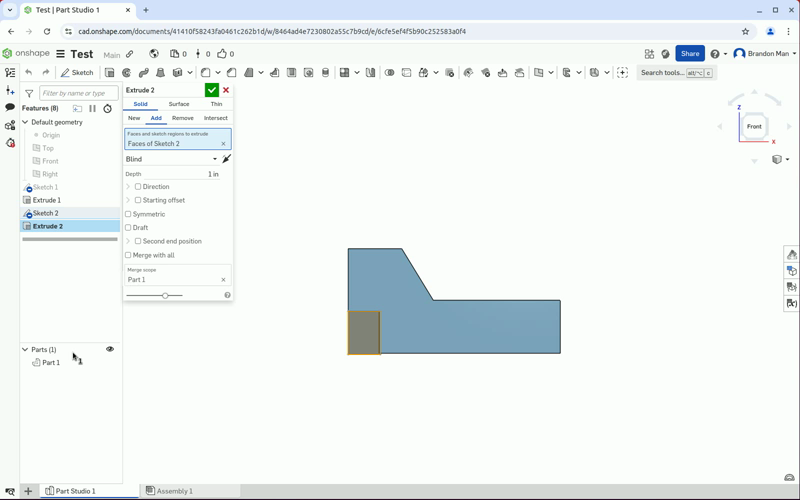
mouse_move(143, 106)
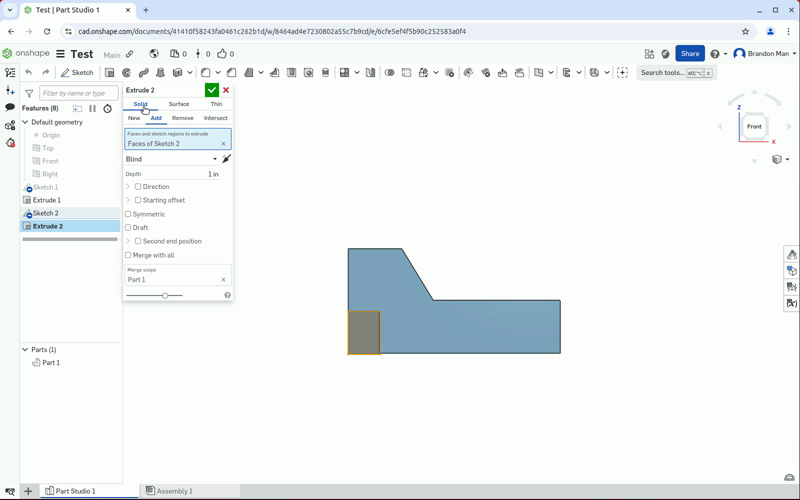
click(143, 106)
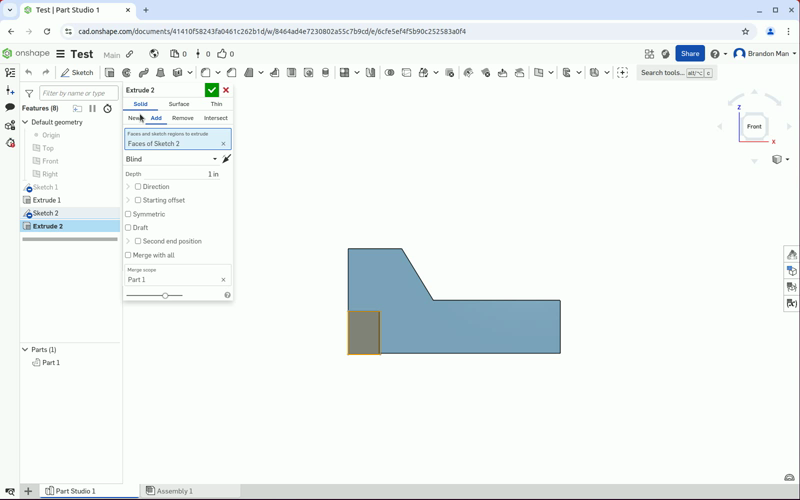
mouse_move(137, 120)
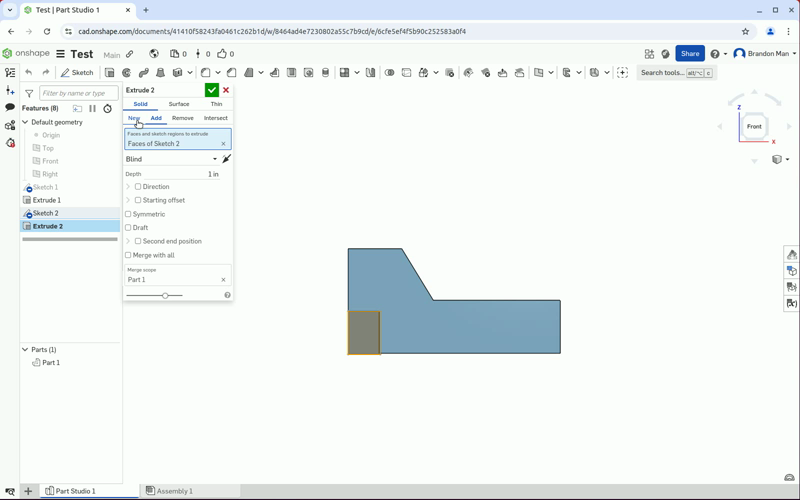
click(137, 120)
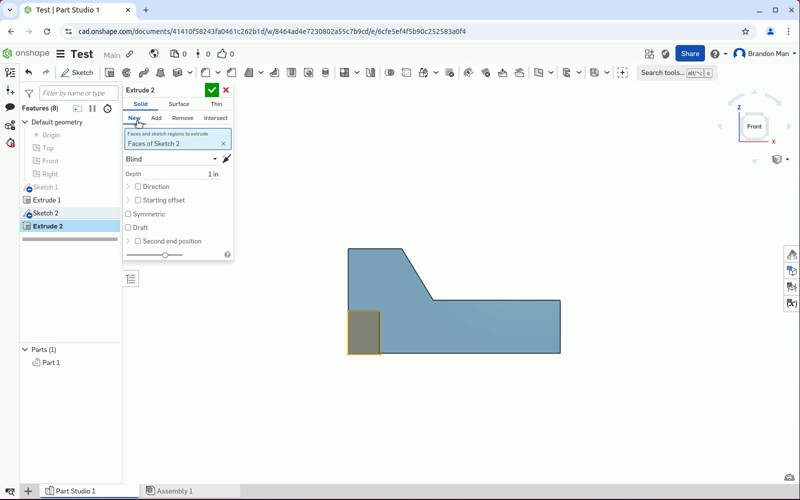
key(tab, 4)
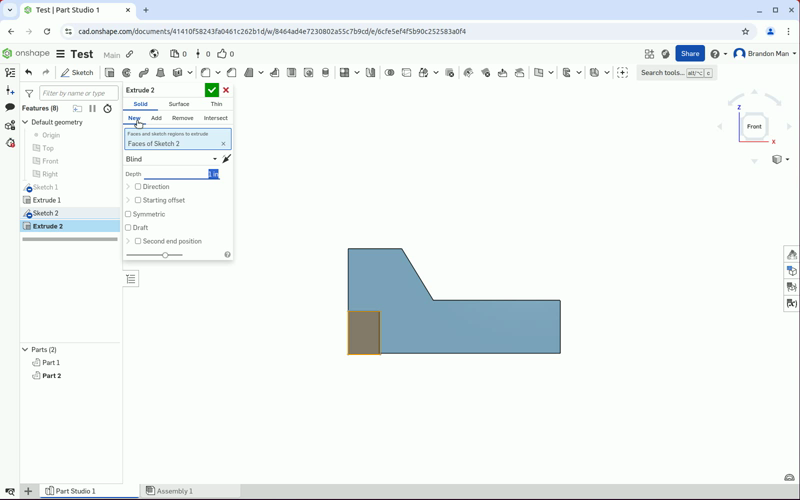
text(6.499)
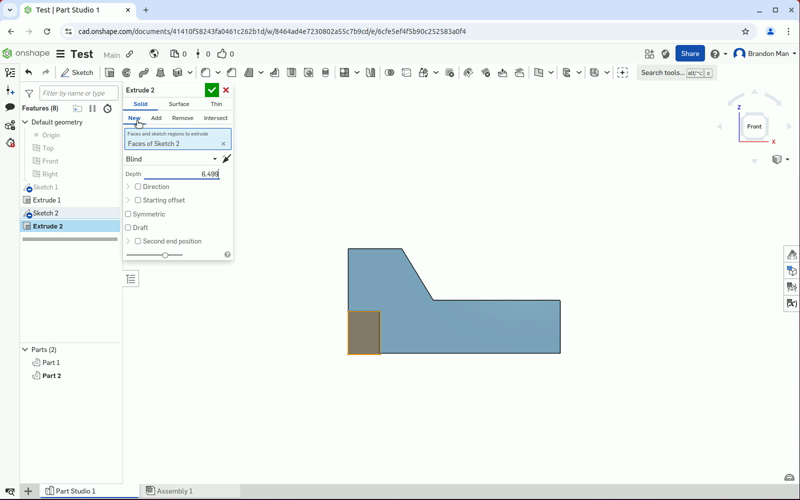
key(enter)
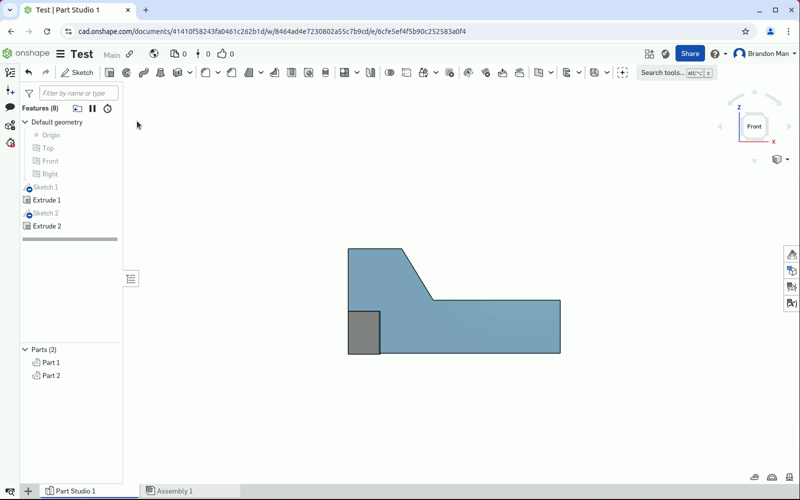
key(shift+h)
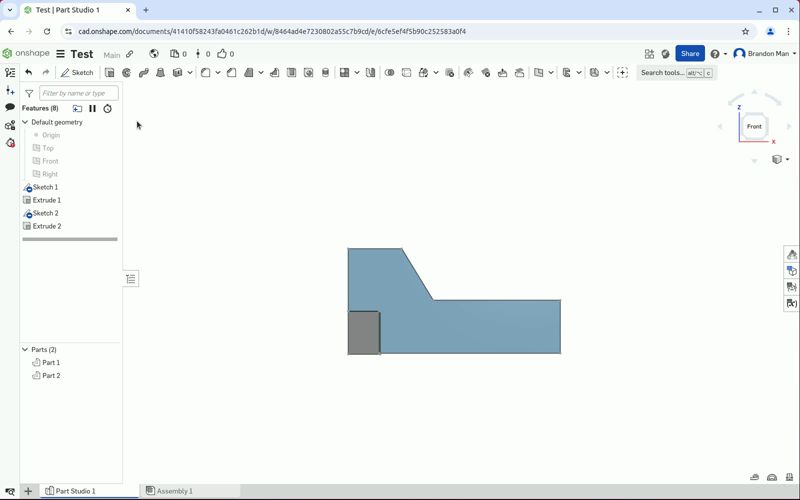
key(shift+h)
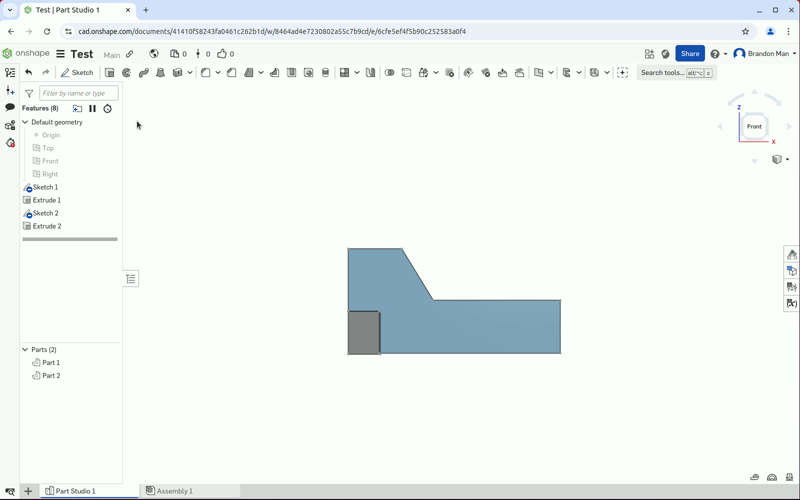
key(shift+7)
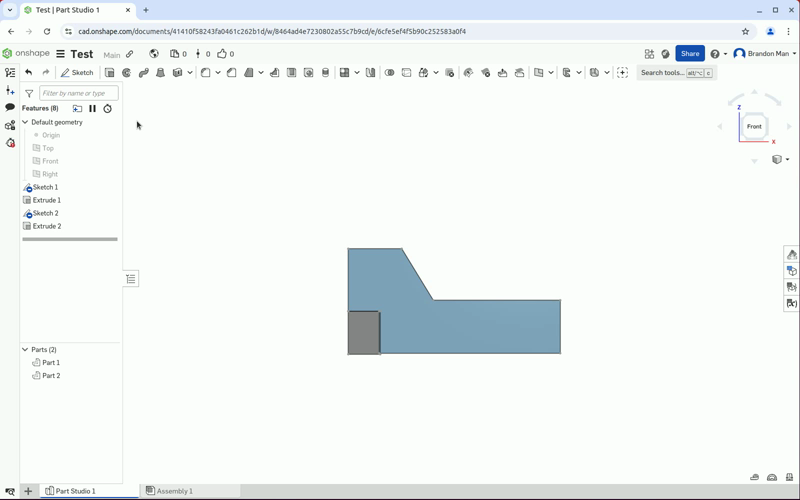
key(left, 2)
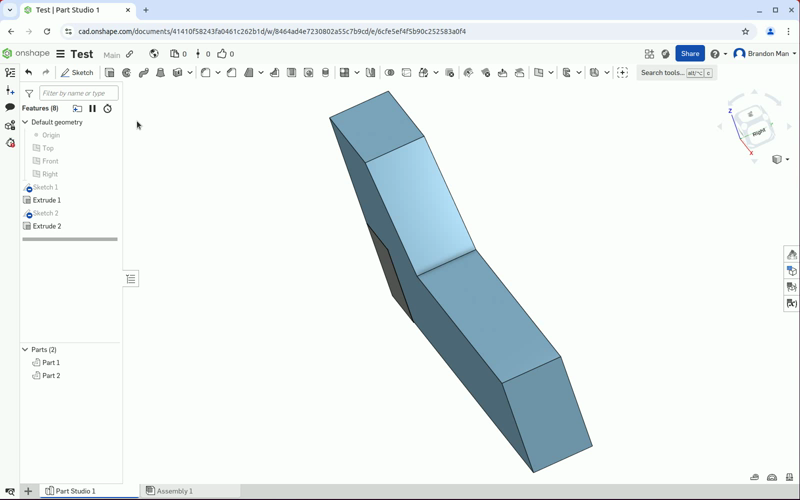
key(down, 2)
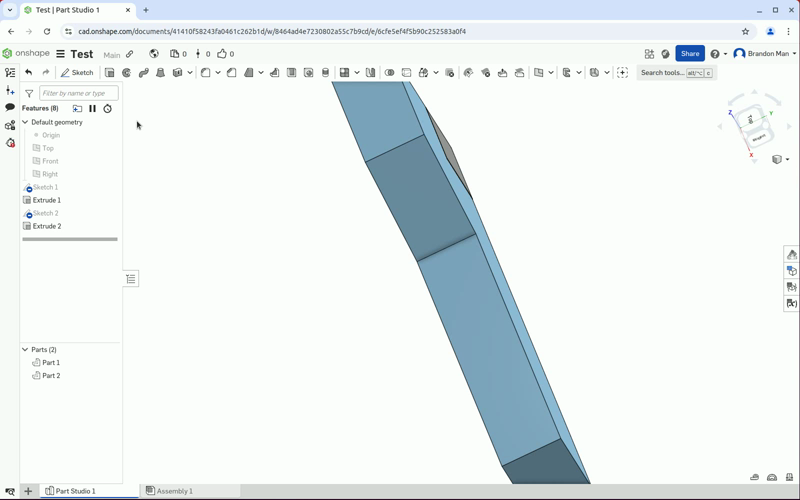
key(up, 2)
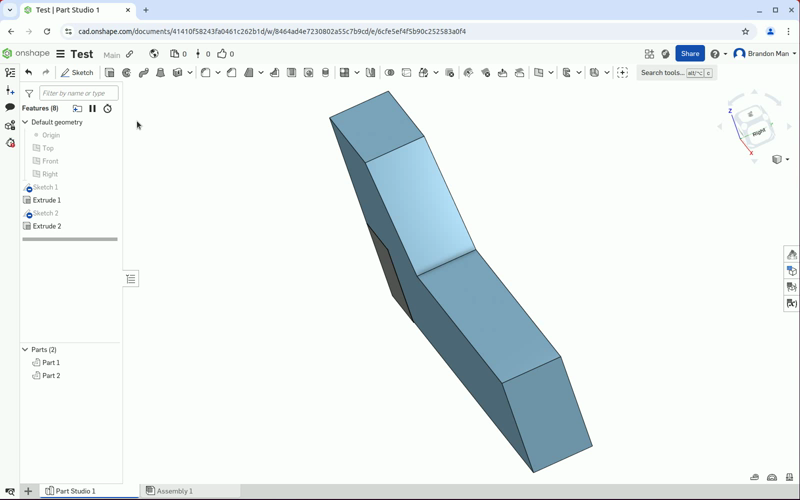
key(right, 2)
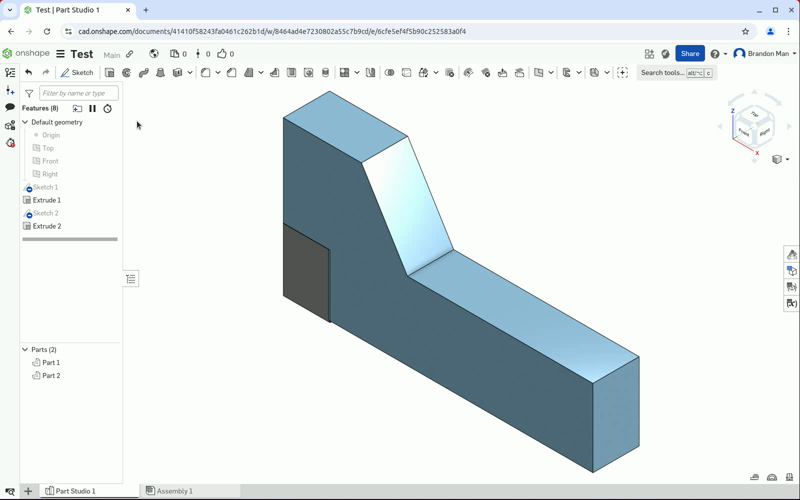
mouse_move(73, 189)
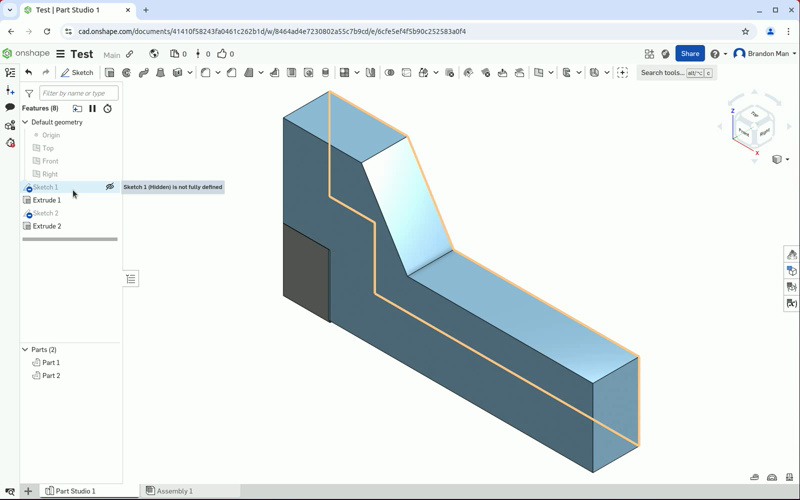
click(73, 189)